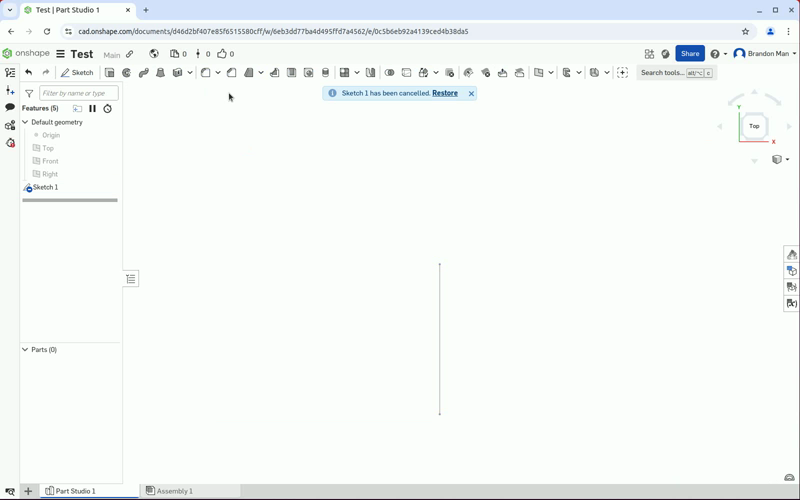
key(shift+h)
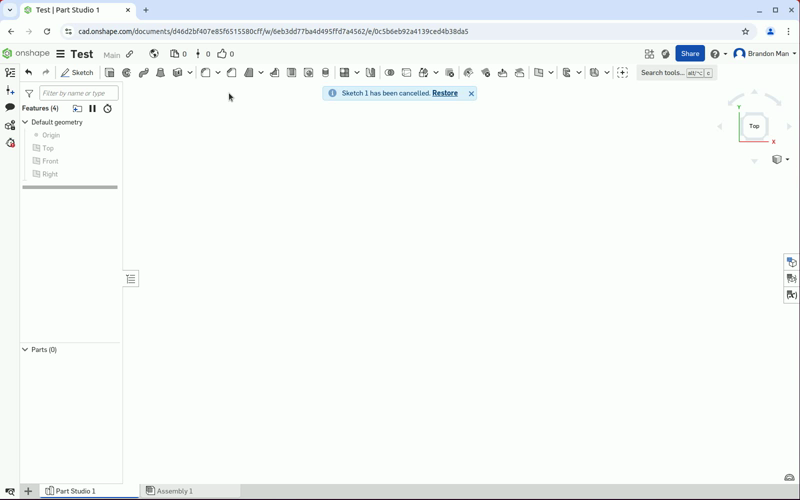
mouse_move(73, 352)
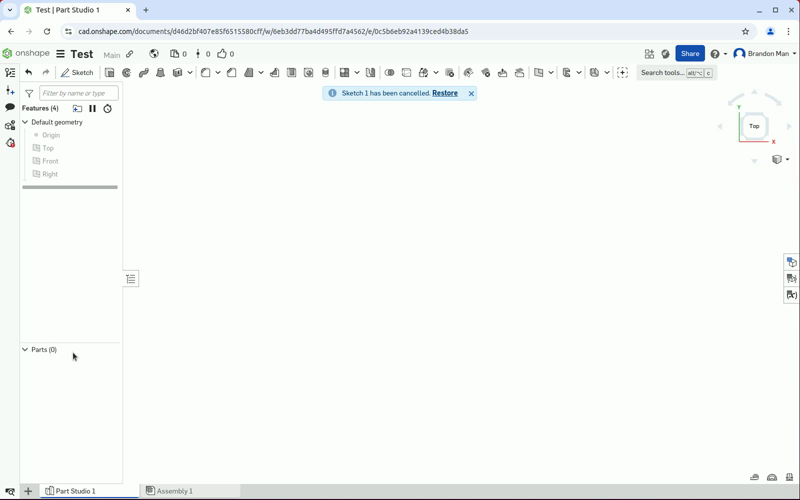
key(y)
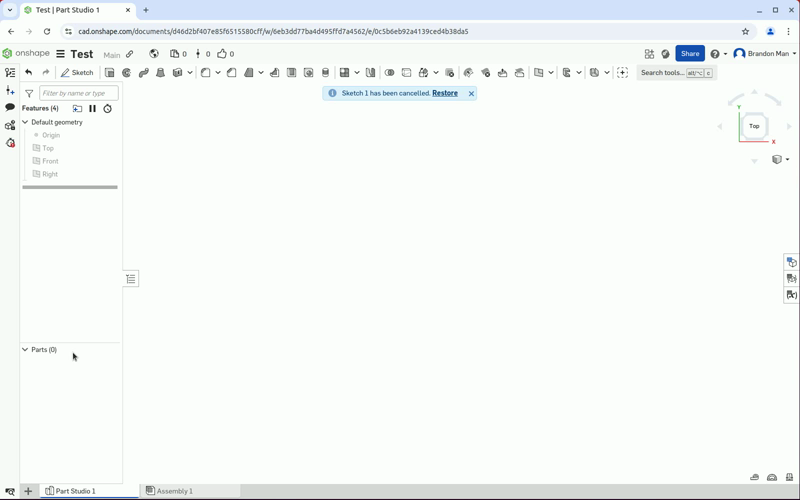
key(shift+p)
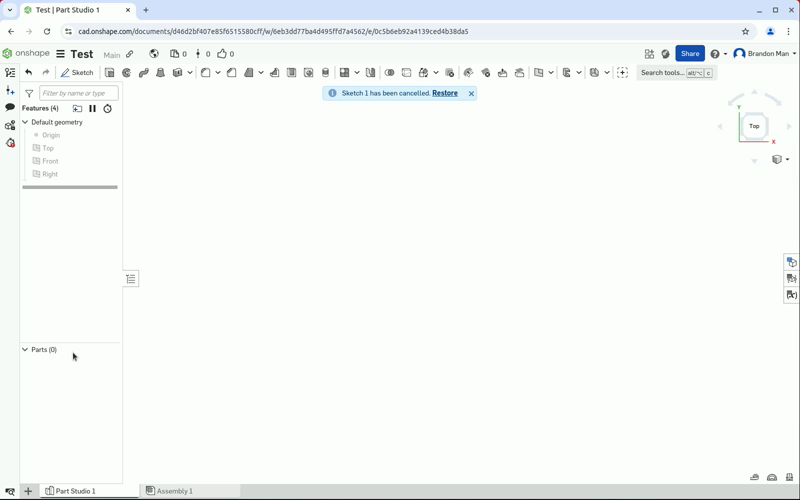
key(space)
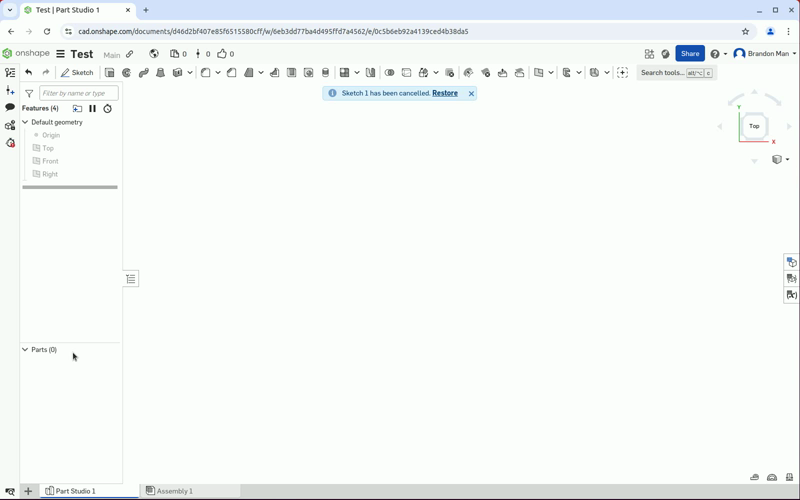
key_down(shift)
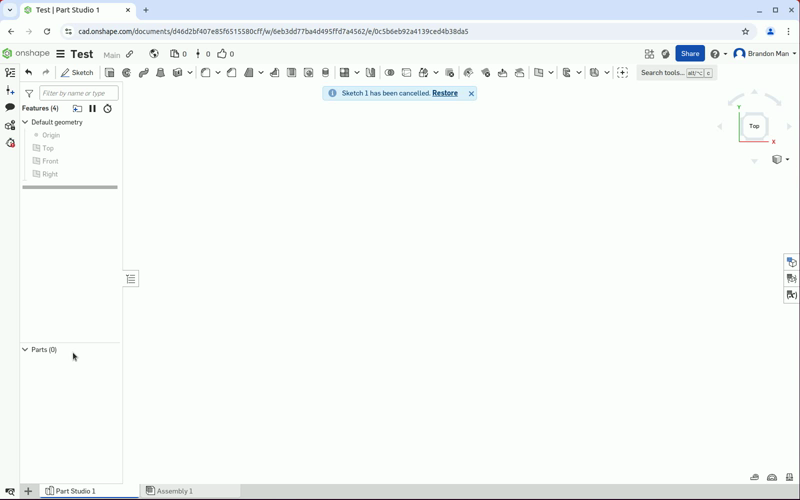
key(up)
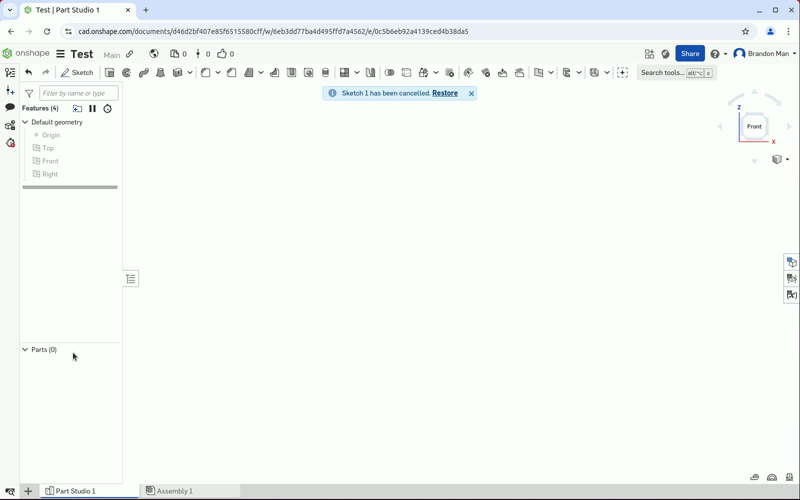
key_up(shift)
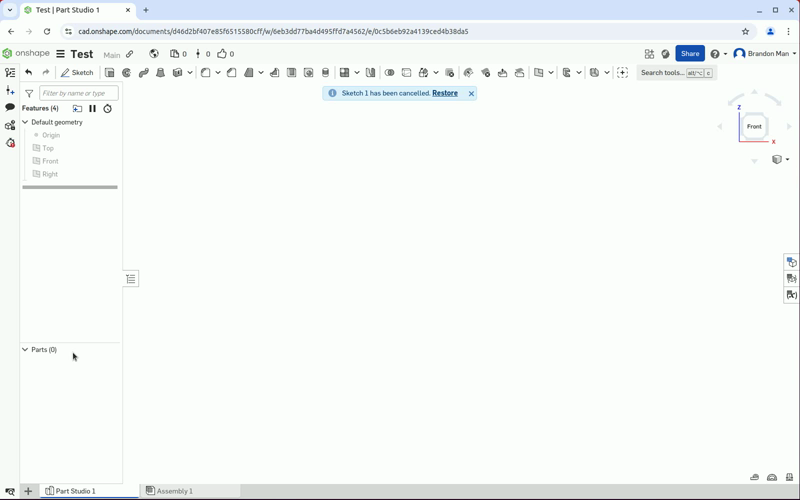
mouse_move(73, 352)
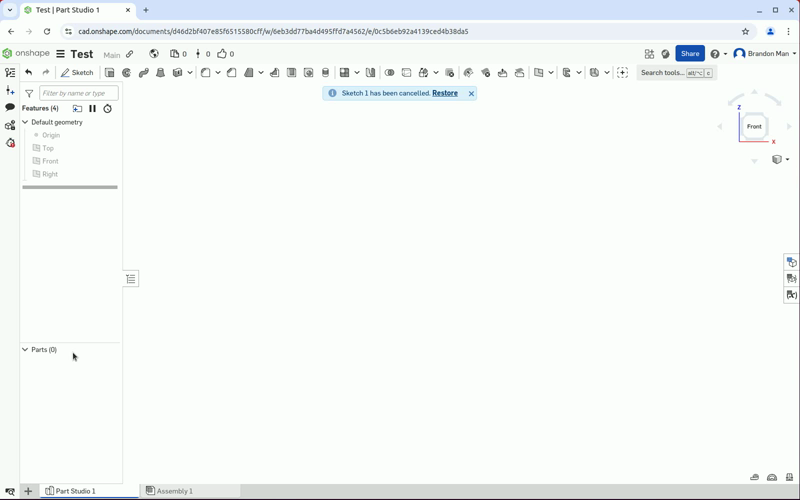
key(shift+y)
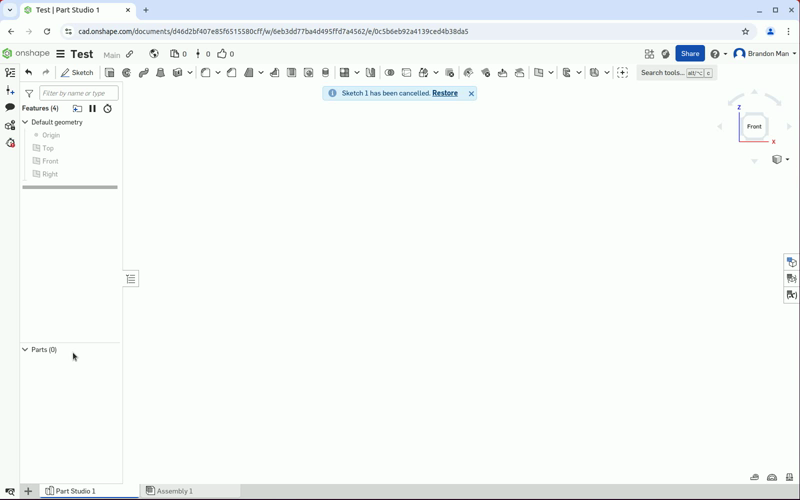
key(shift+s)
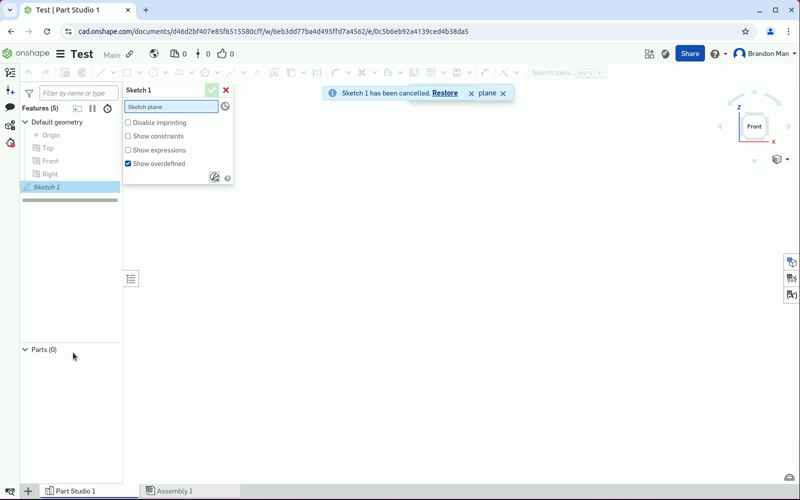
mouse_move(73, 163)
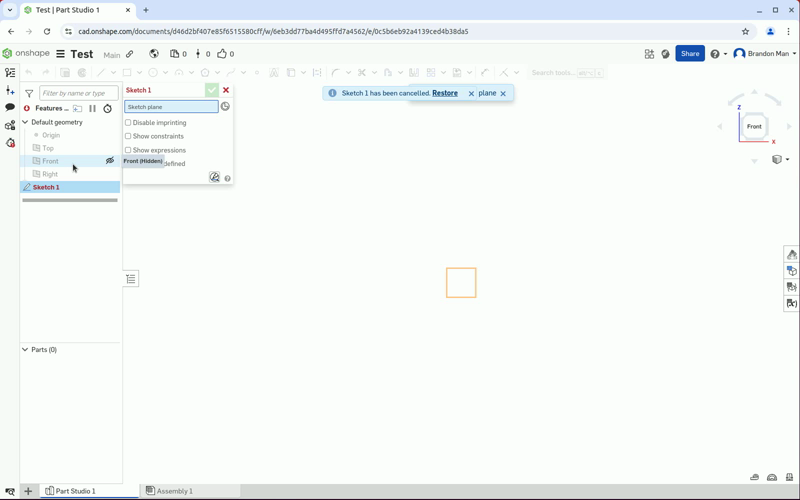
click(73, 163)
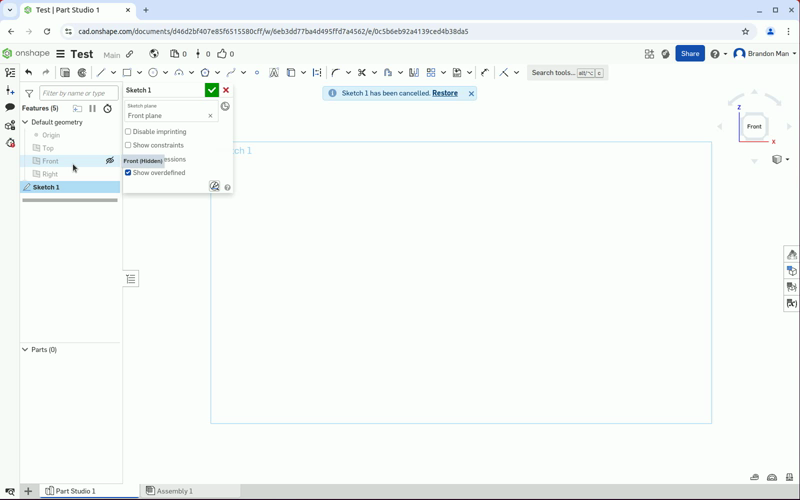
mouse_move(73, 352)
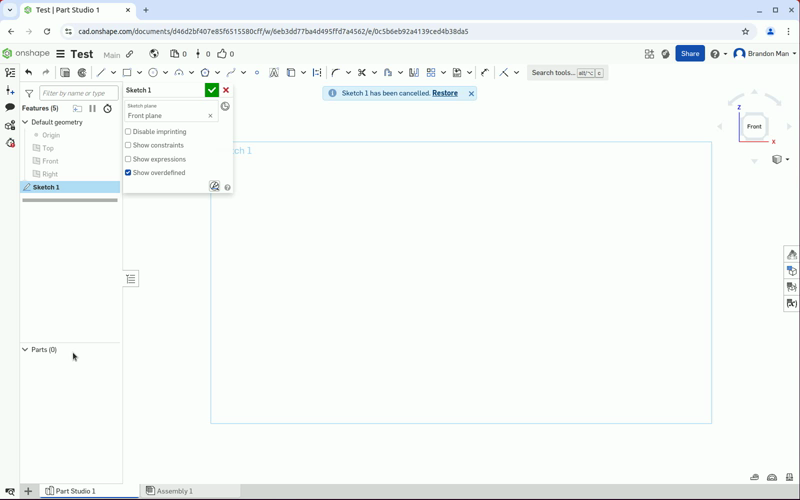
key(y)
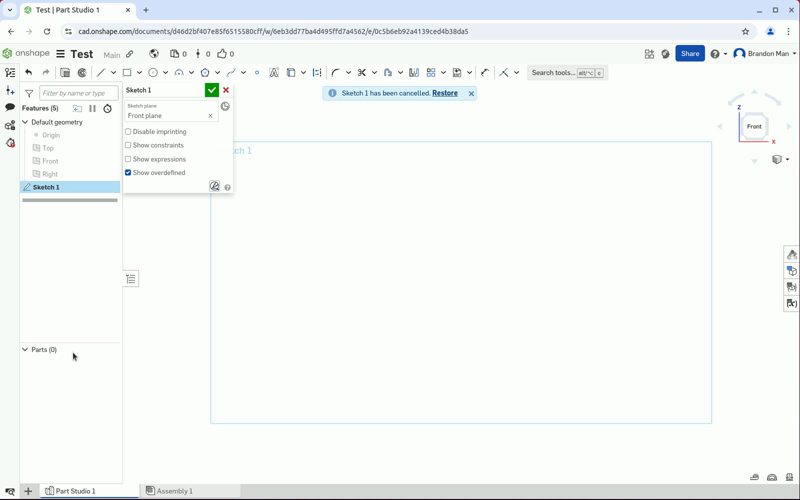
key(l)
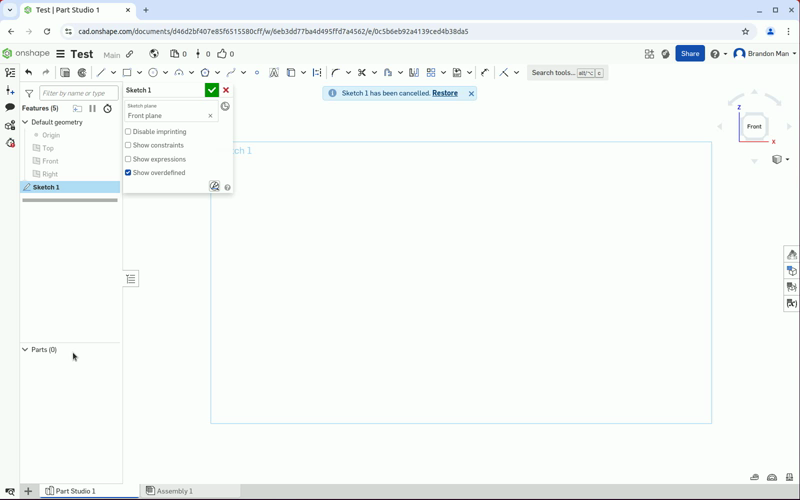
key_down(shift)
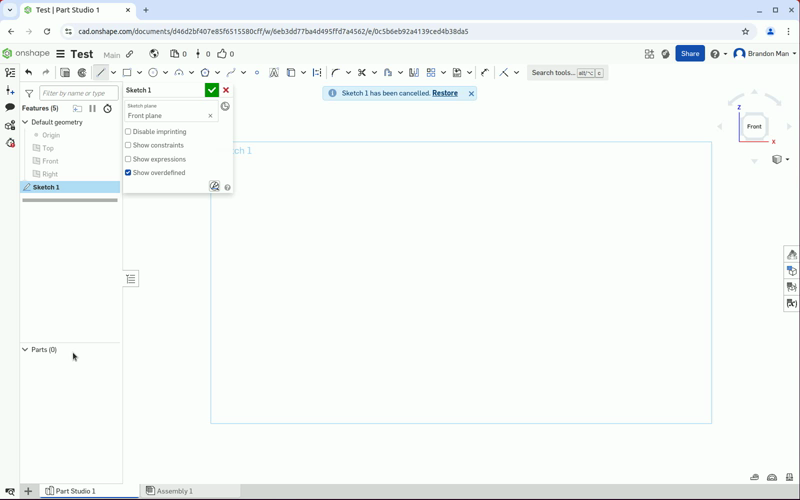
mouse_move(385, 357)
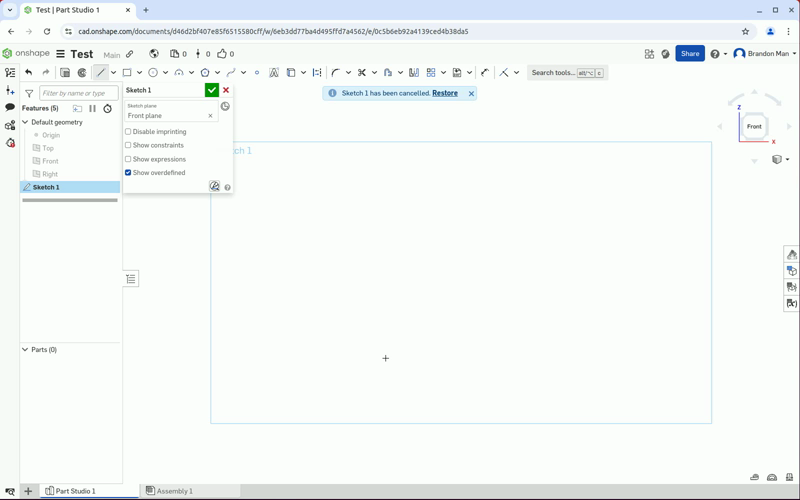
click(385, 357)
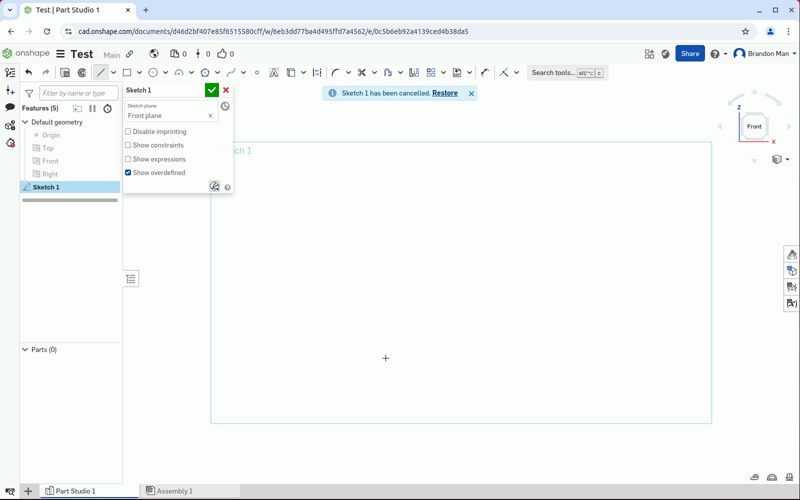
key_up(shift)
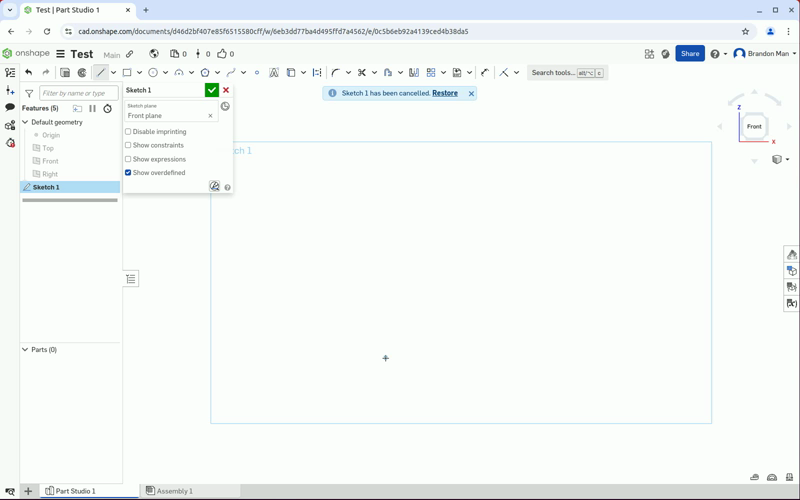
key_down(shift)
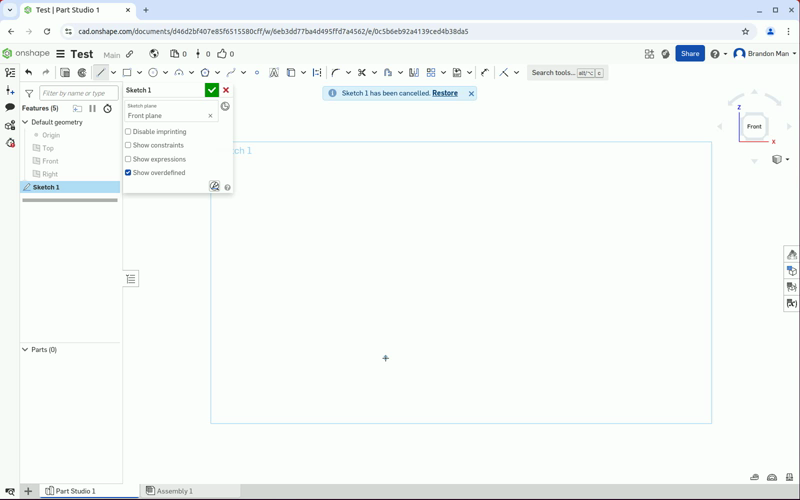
mouse_move(535, 357)
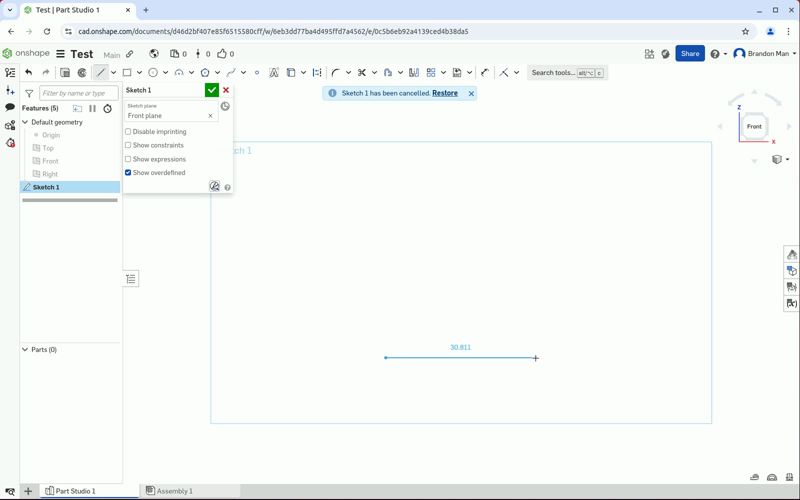
click(535, 357)
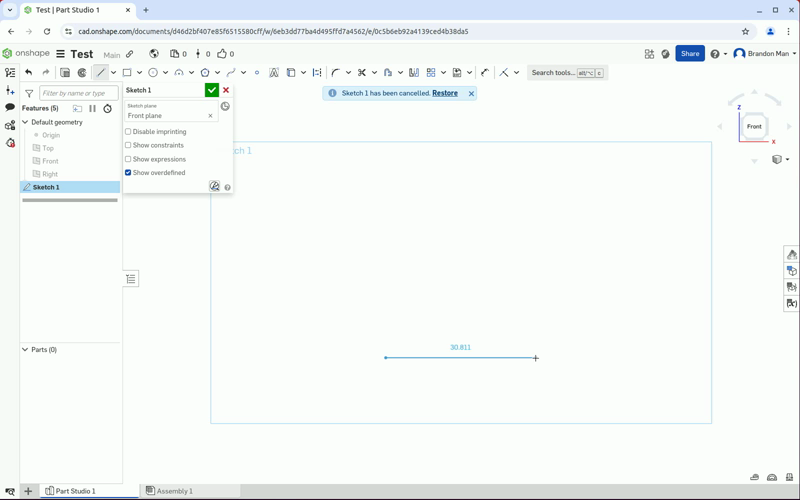
key_up(shift)
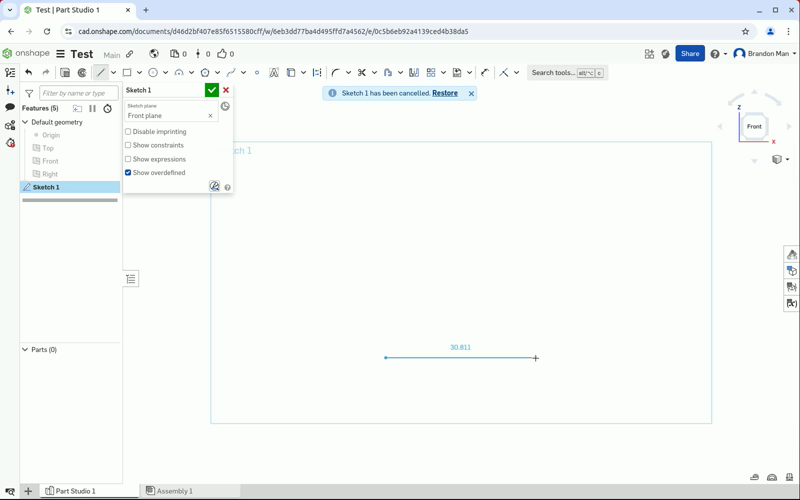
key_down(shift)
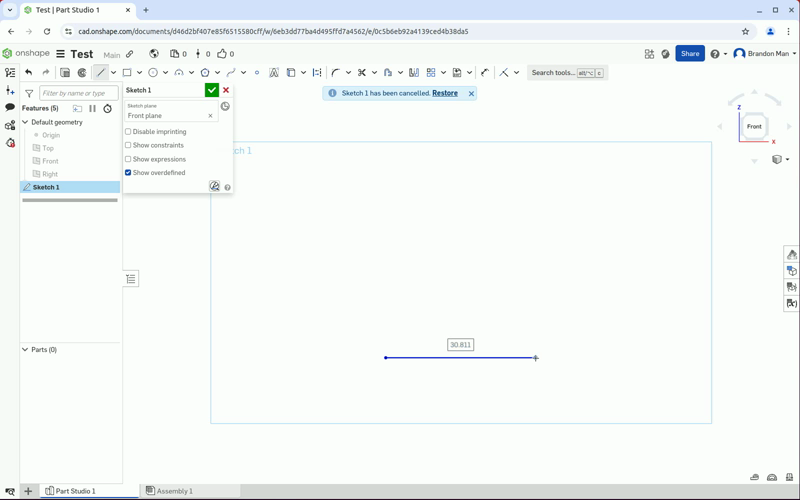
mouse_move(535, 208)
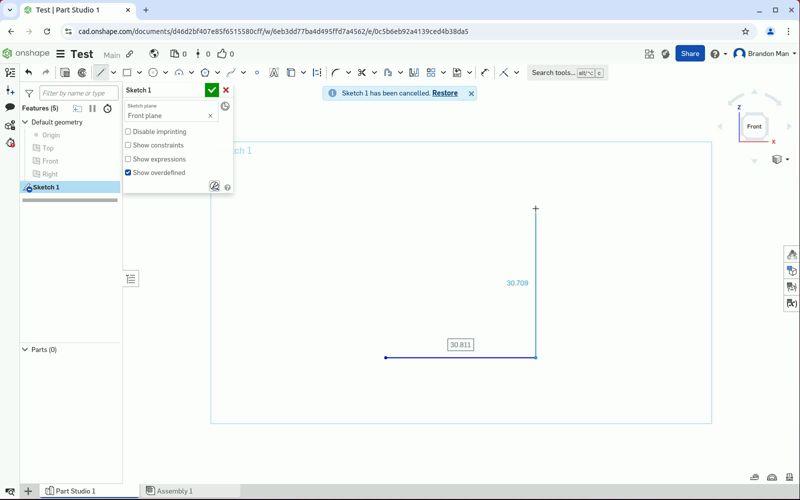
click(535, 208)
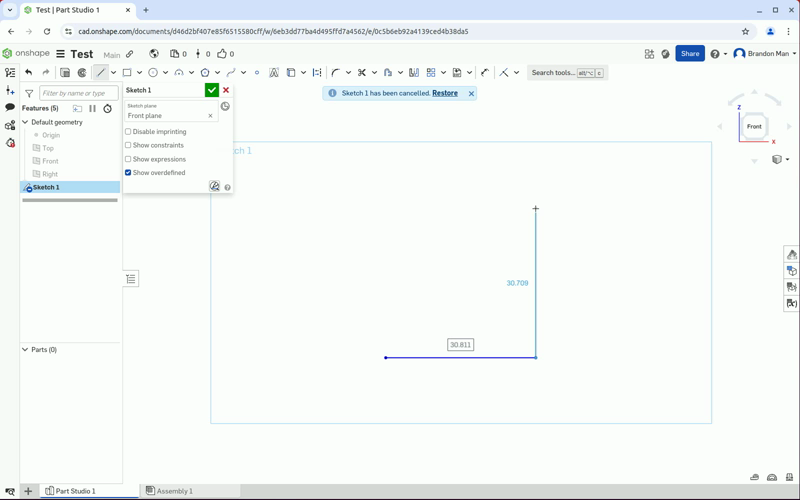
key_up(shift)
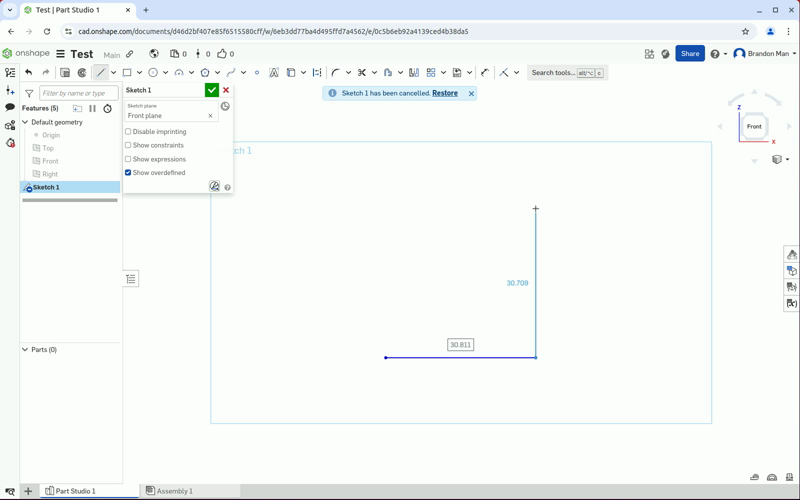
key_down(shift)
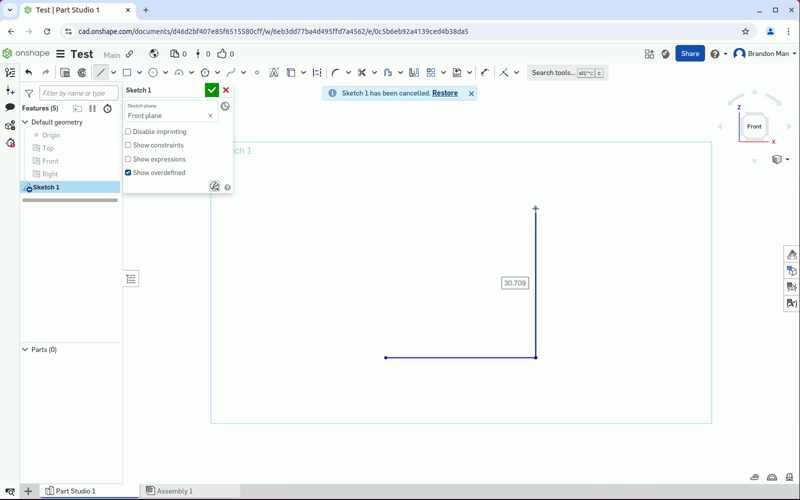
mouse_move(385, 208)
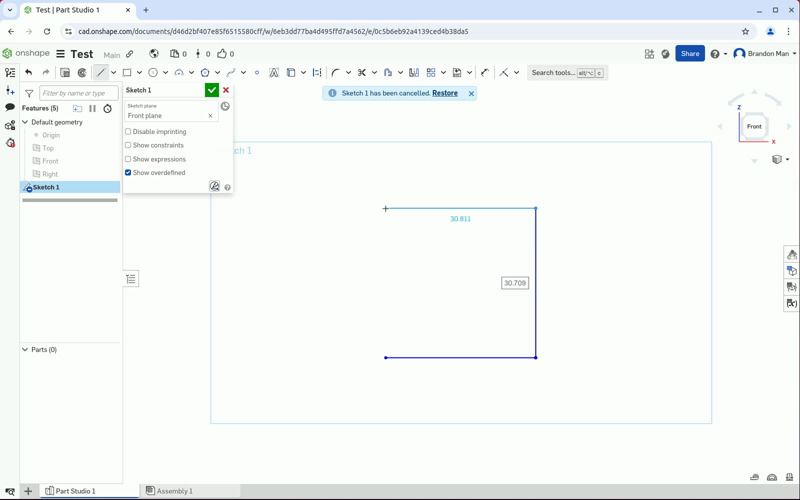
click(385, 208)
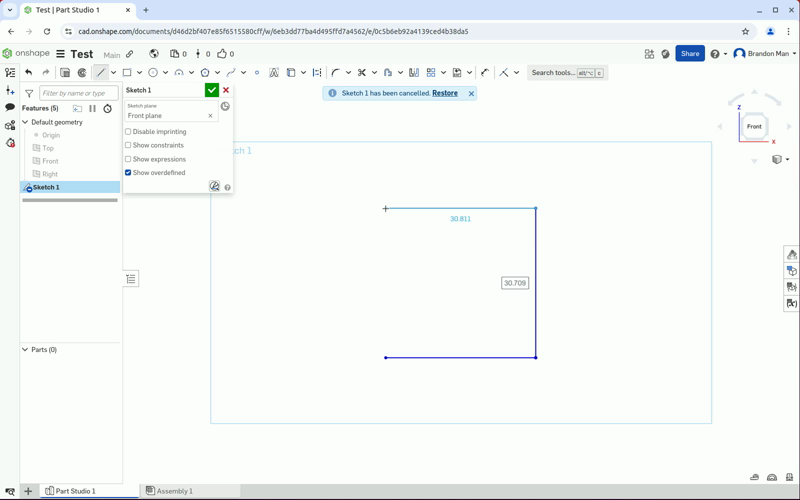
key_up(shift)
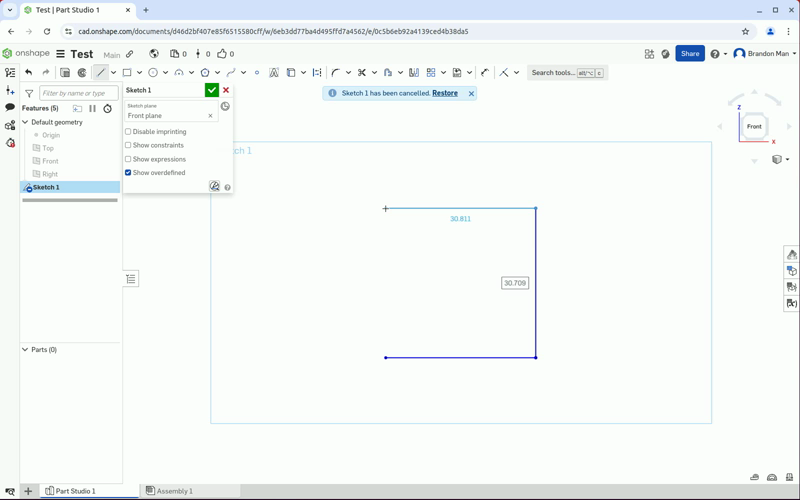
key_down(shift)
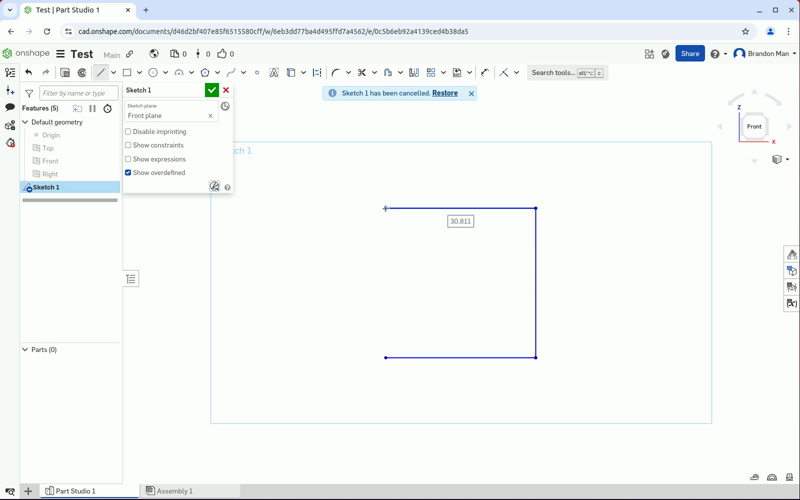
mouse_move(385, 357)
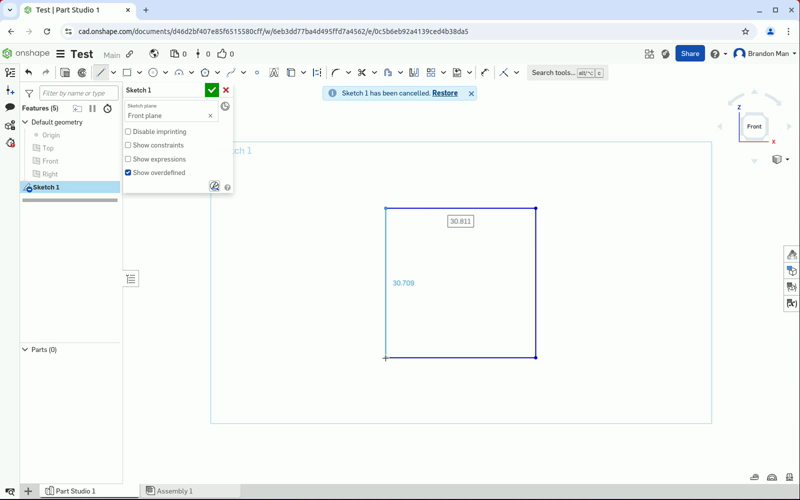
key_up(shift)
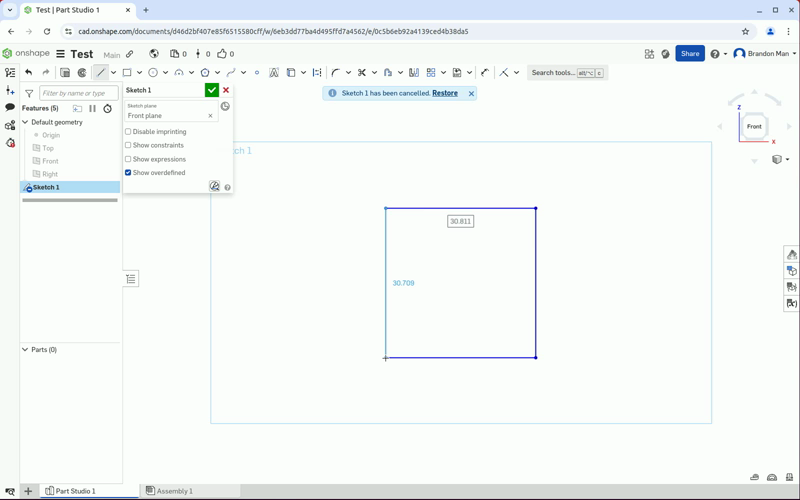
click(385, 357)
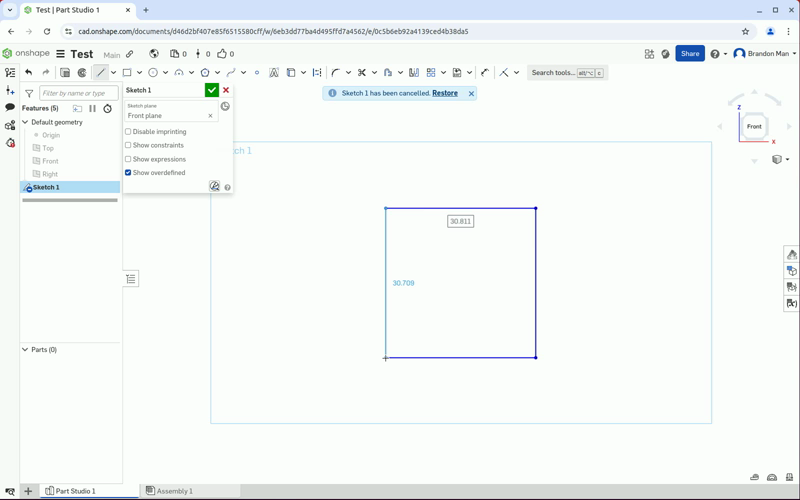
key(esc)
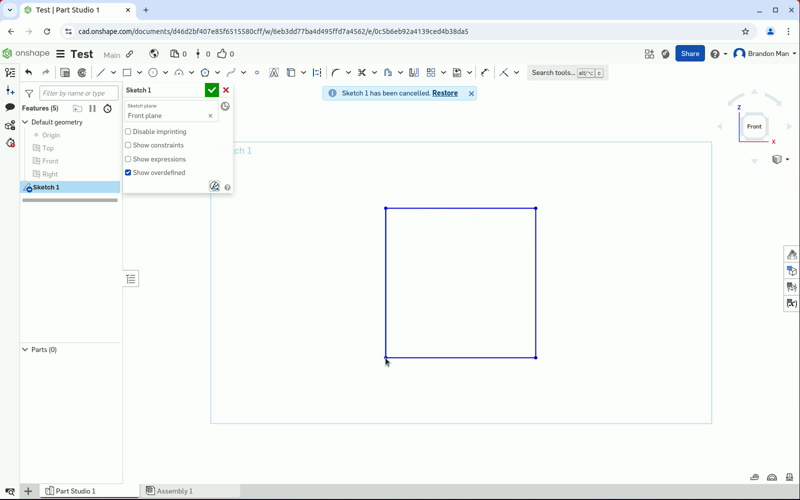
key(c)
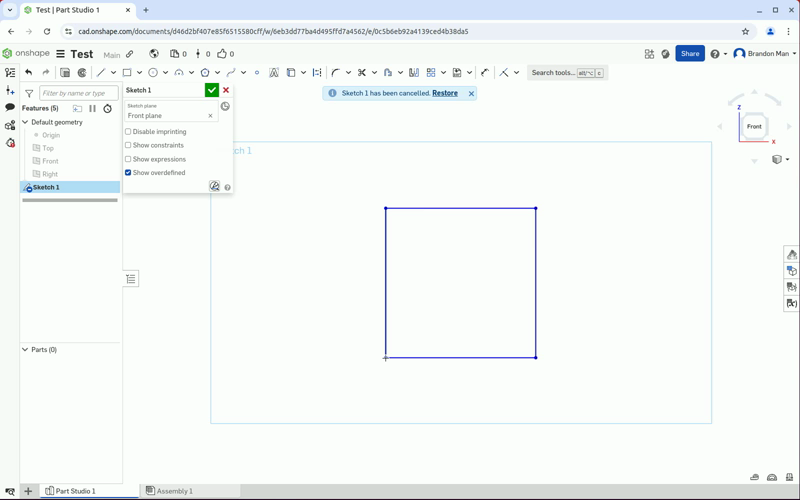
key_down(shift)
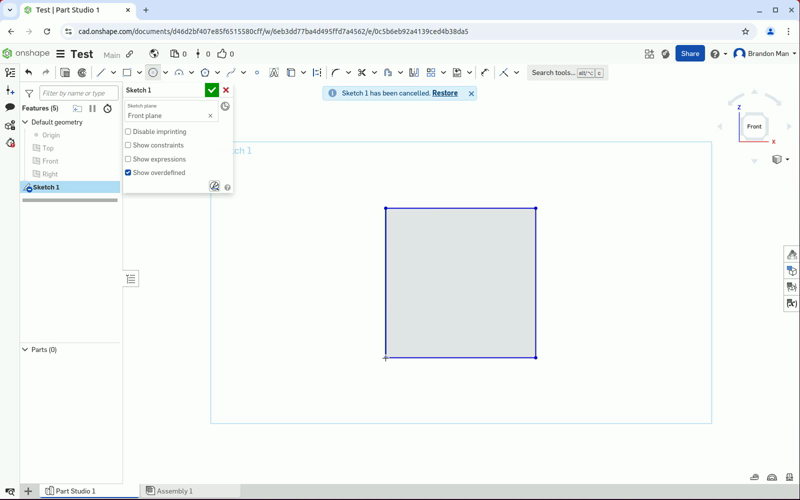
mouse_move(461, 282)
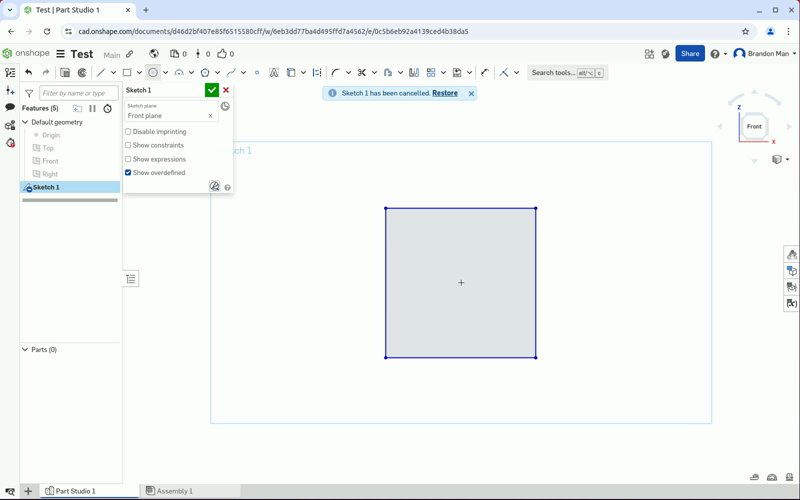
click(461, 282)
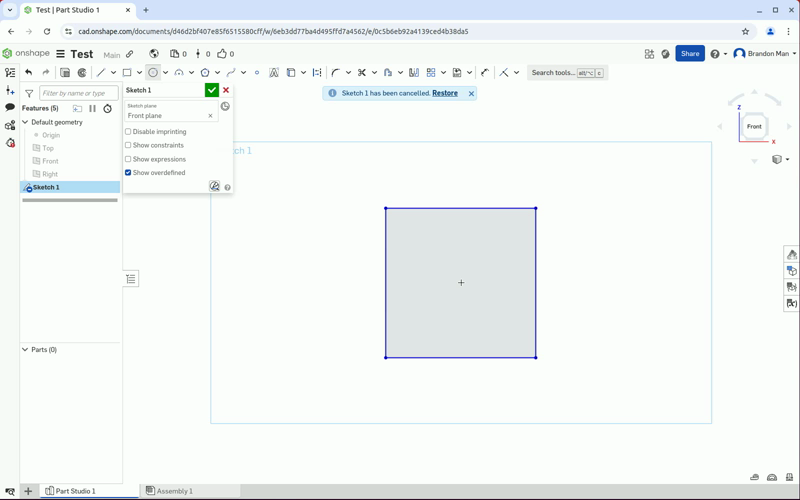
key_up(shift)
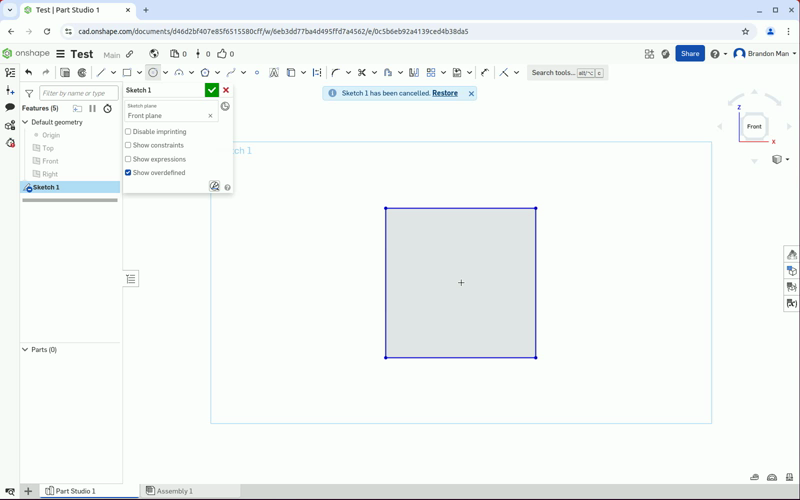
mouse_move(497, 282)
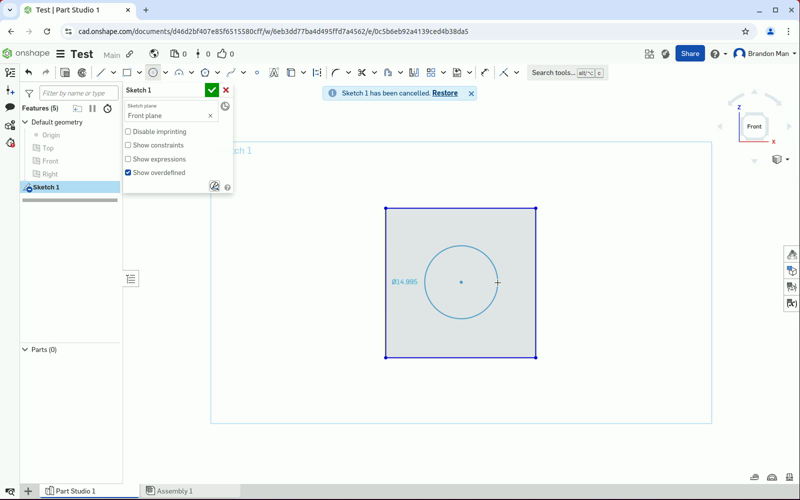
click(497, 282)
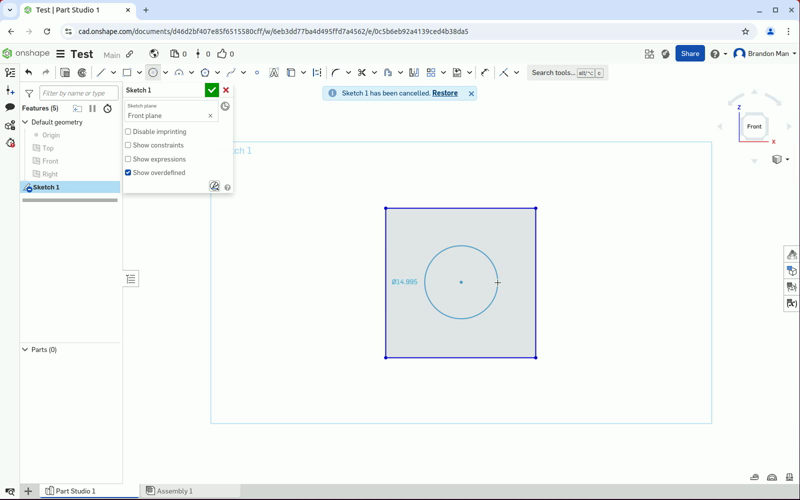
key(esc)
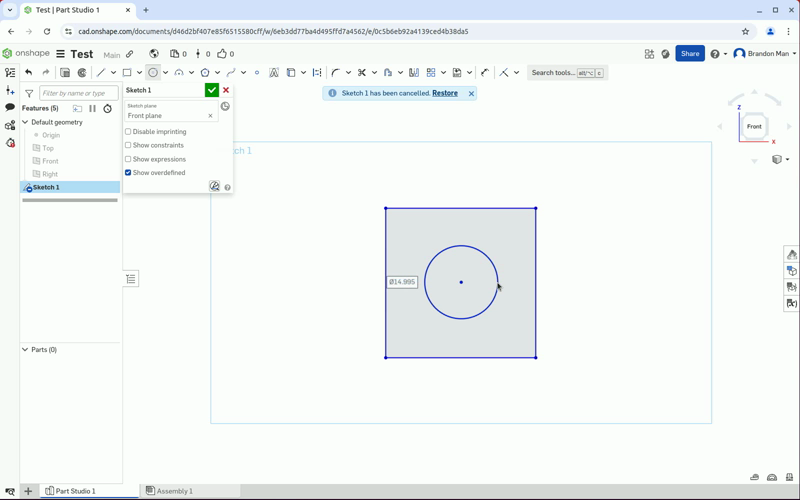
mouse_move(413, 258)
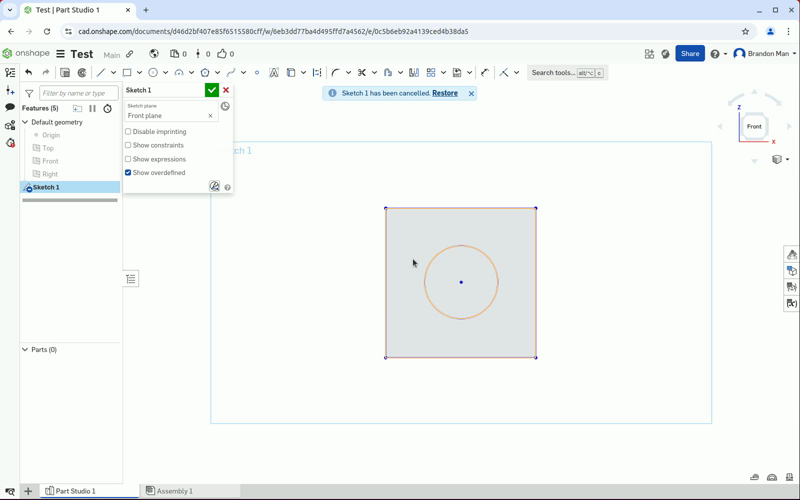
click(413, 258)
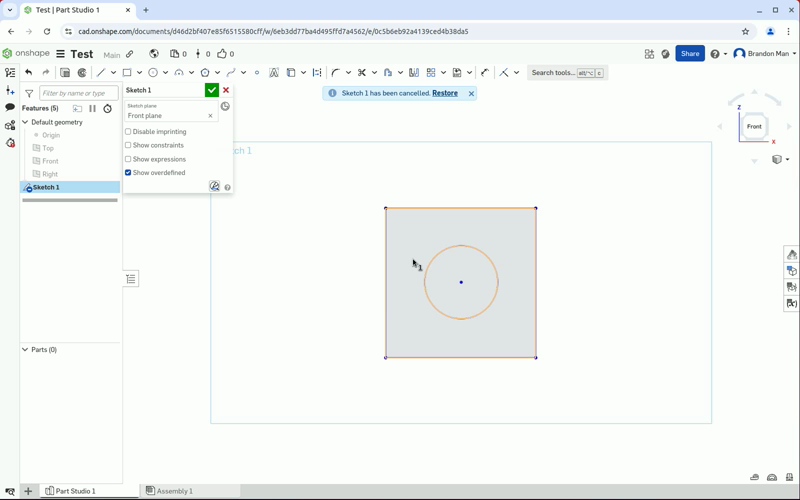
mouse_move(73, 352)
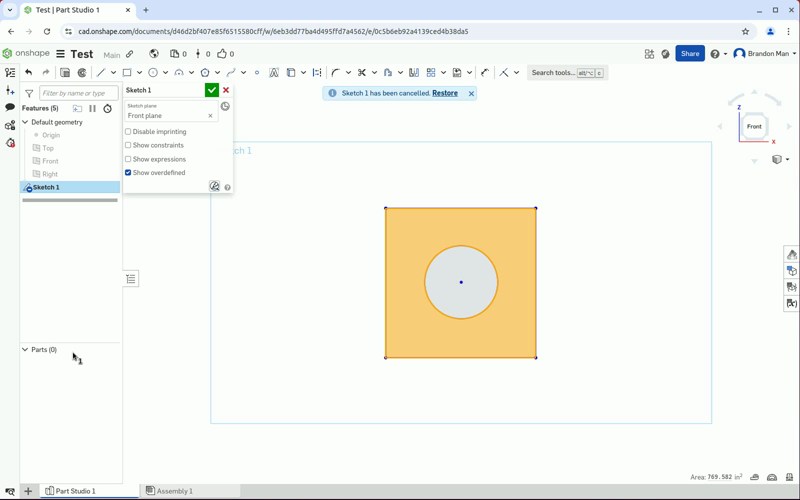
key(shift+y)
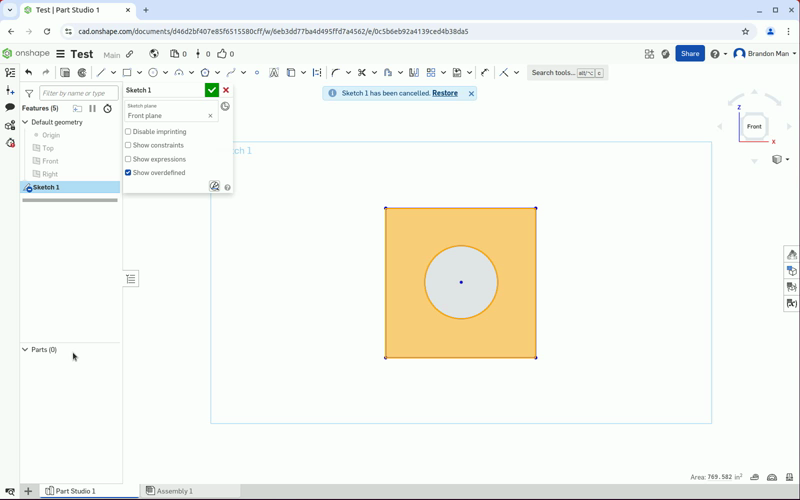
key(shift+e)
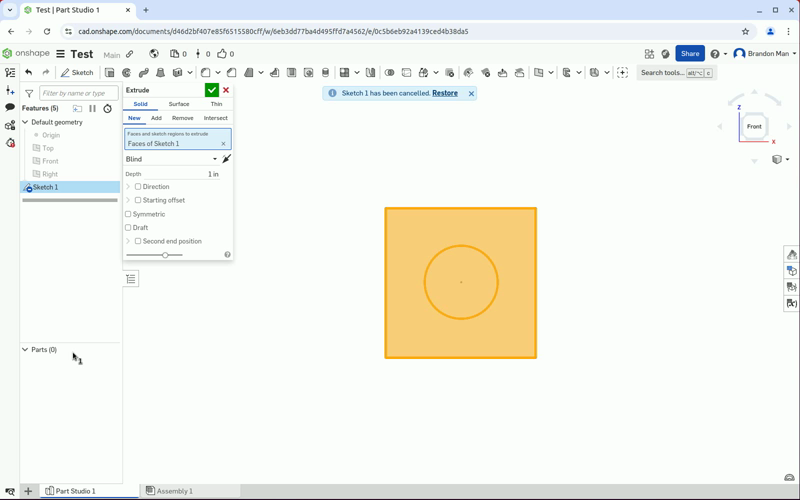
mouse_move(143, 106)
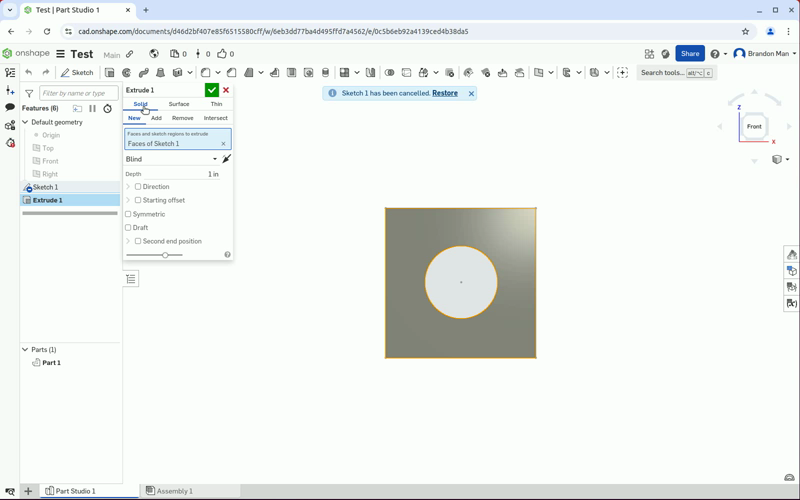
click(143, 106)
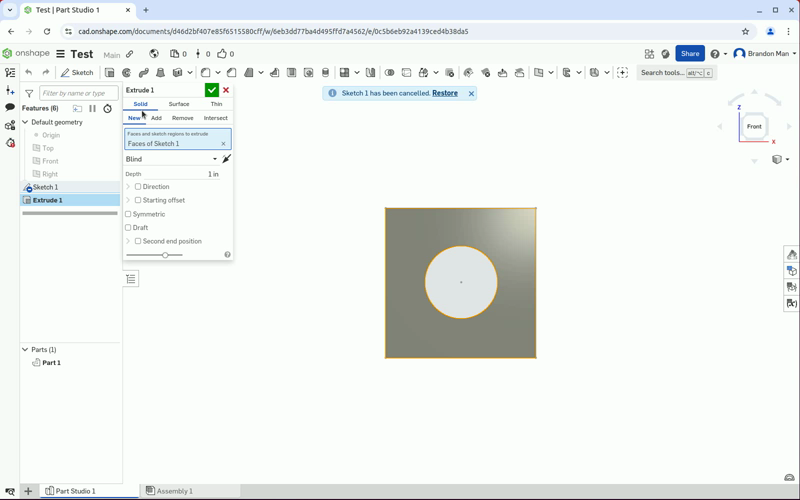
mouse_move(137, 120)
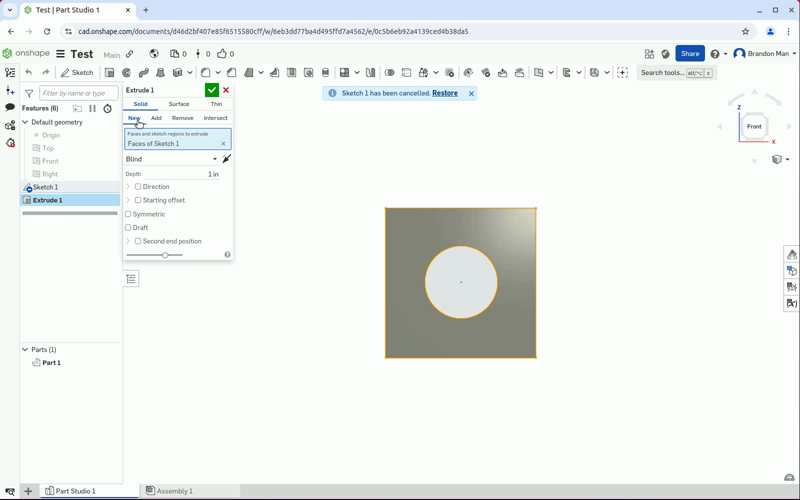
click(137, 120)
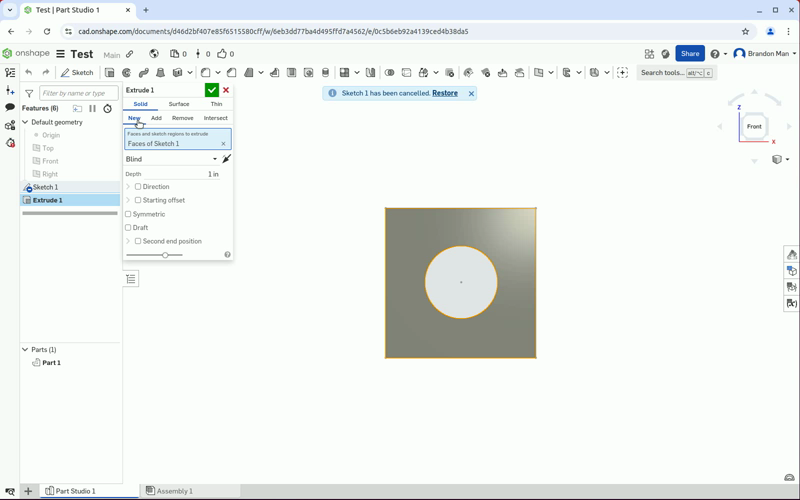
key(tab, 4)
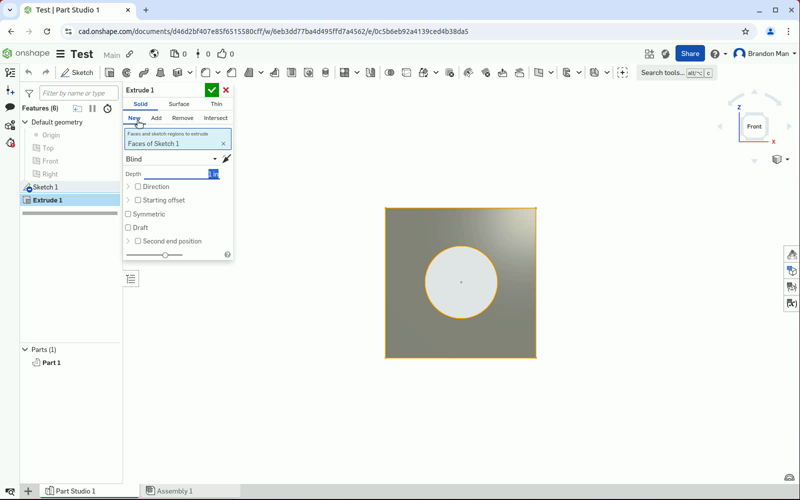
text(-11.554)
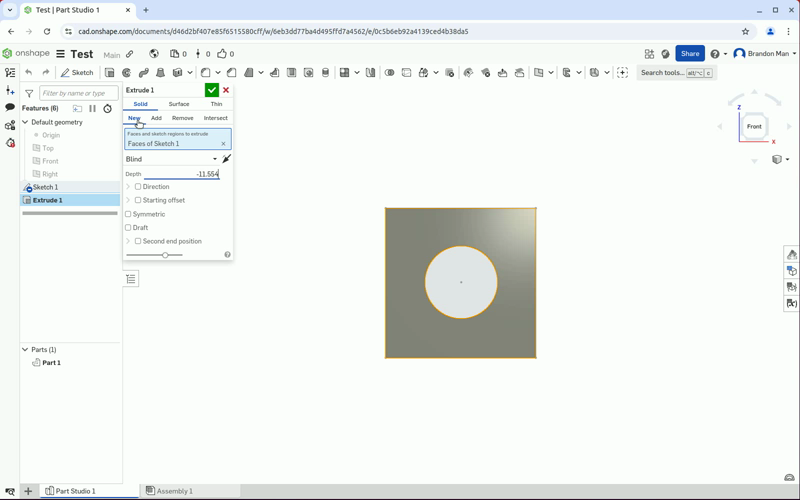
key(enter)
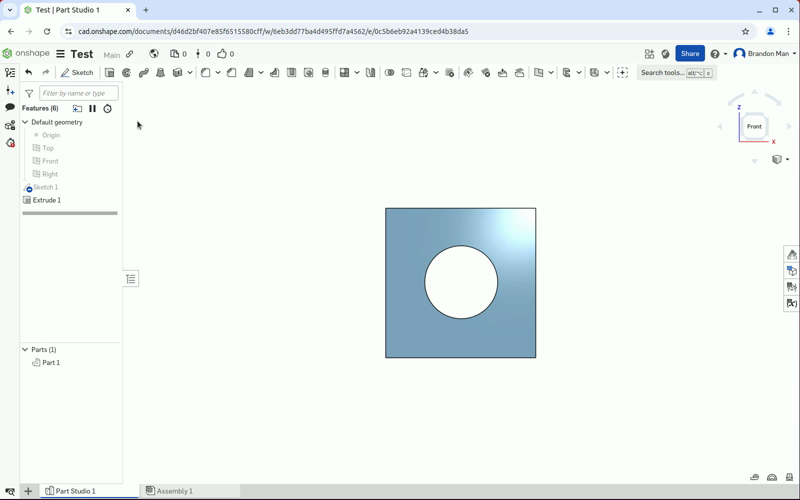
key(shift+h)
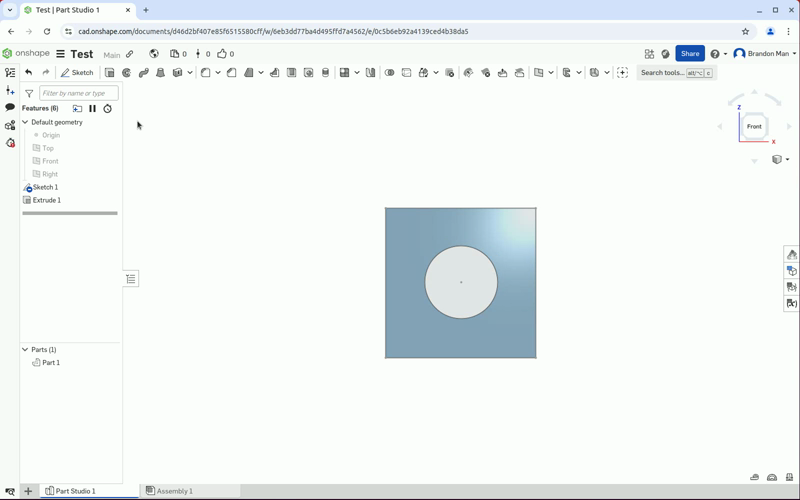
key(shift+h)
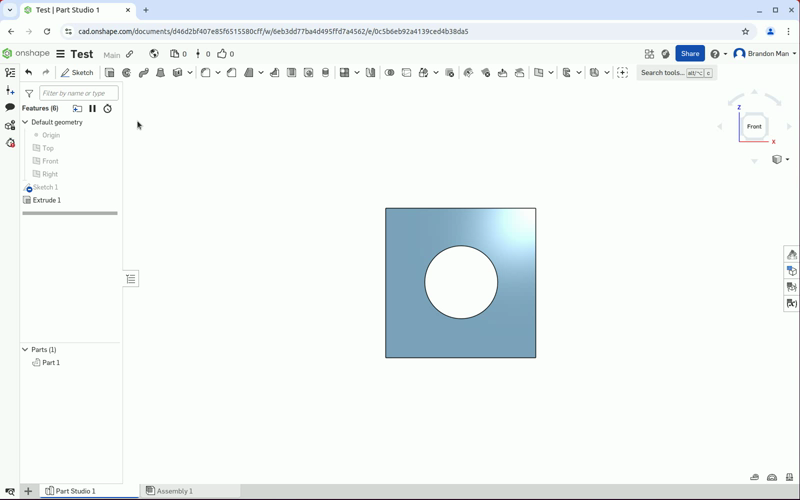
mouse_move(73, 189)
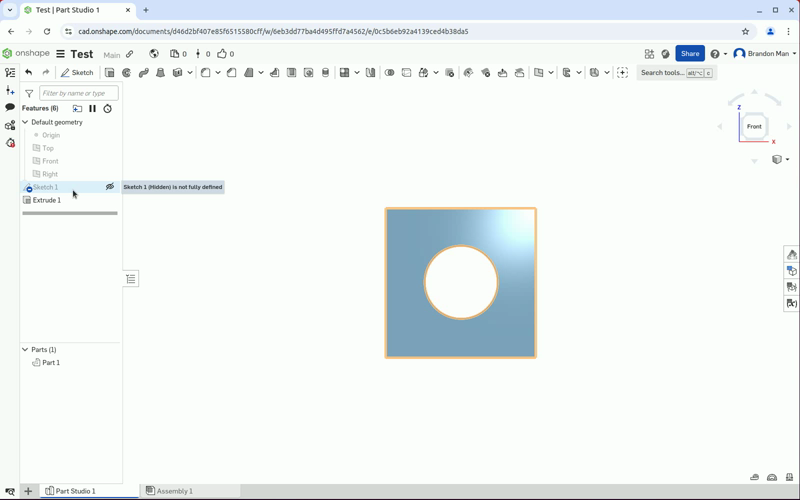
click(73, 189)
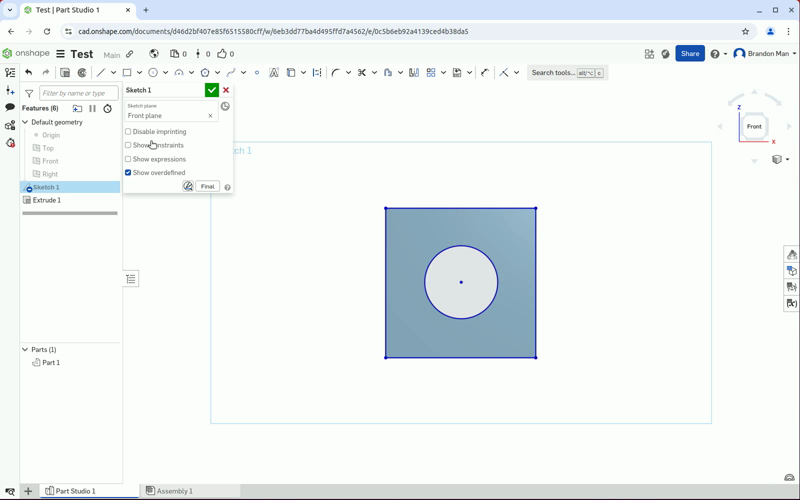
mouse_move(229, 92)
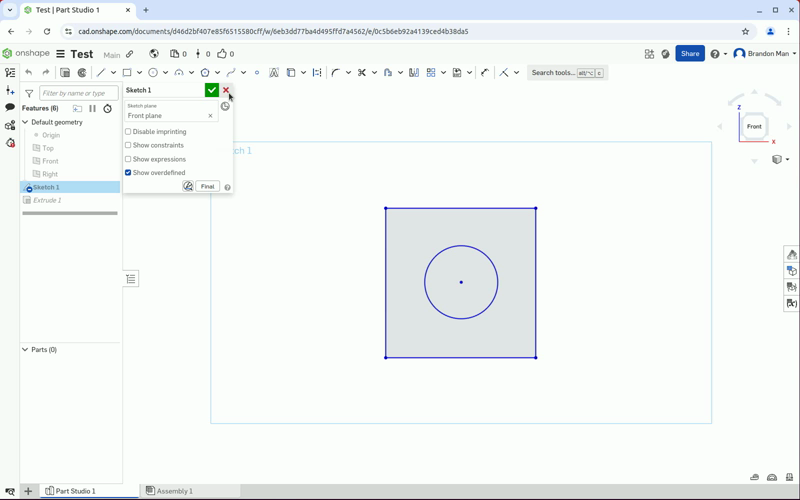
click(229, 92)
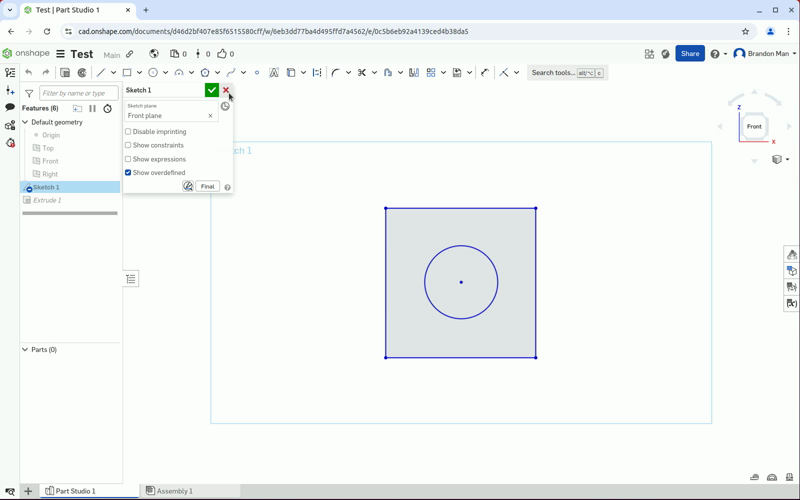
key(shift+s)
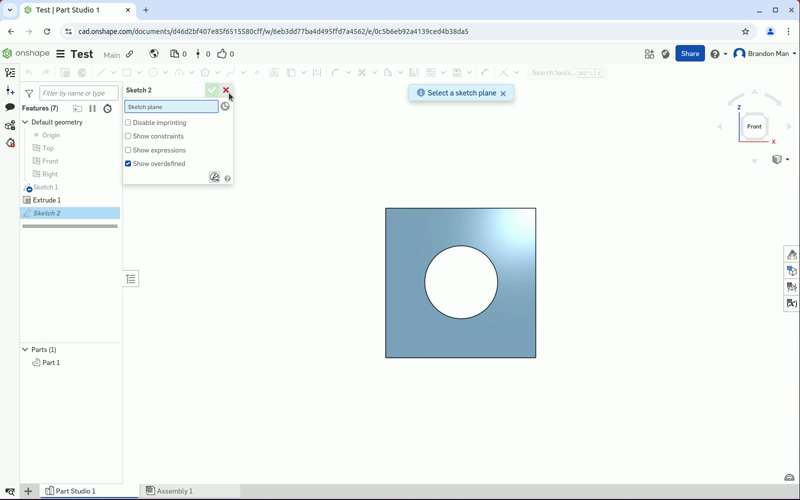
mouse_move(73, 163)
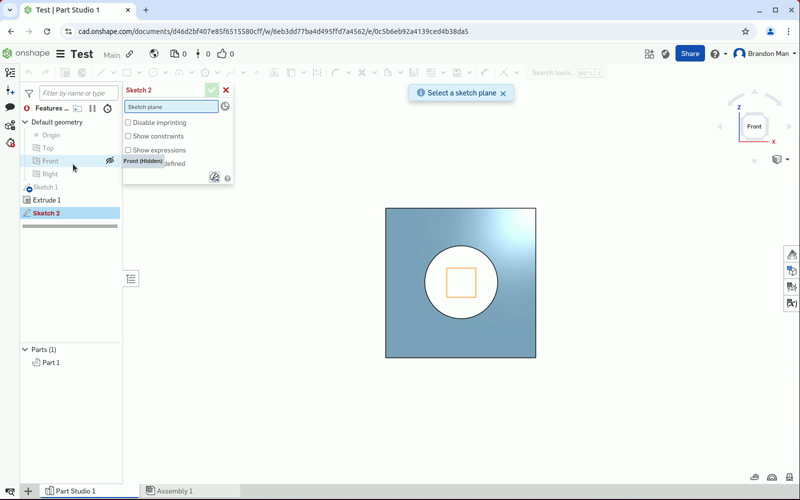
click(73, 163)
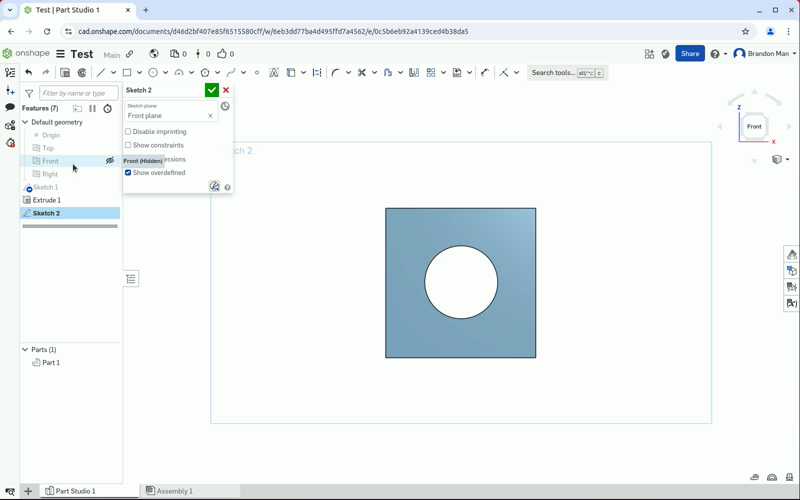
mouse_move(73, 352)
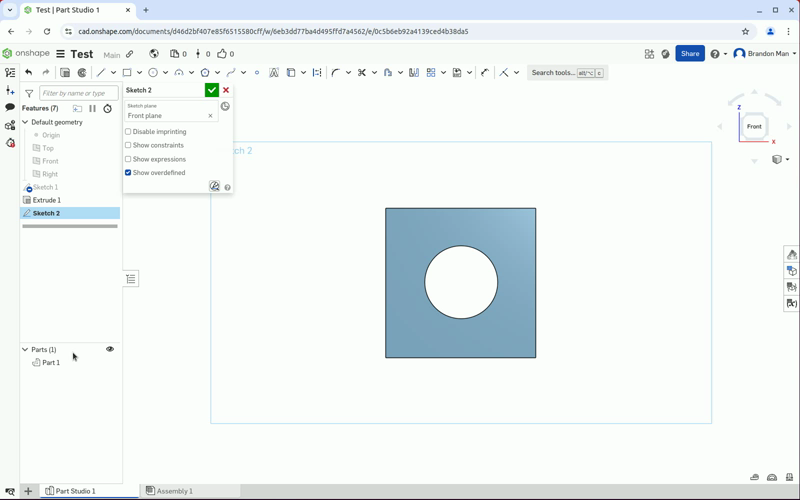
key(y)
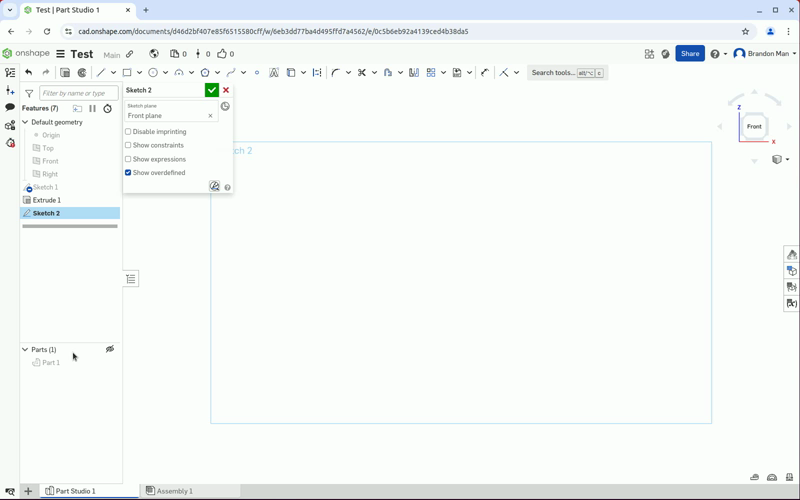
key(l)
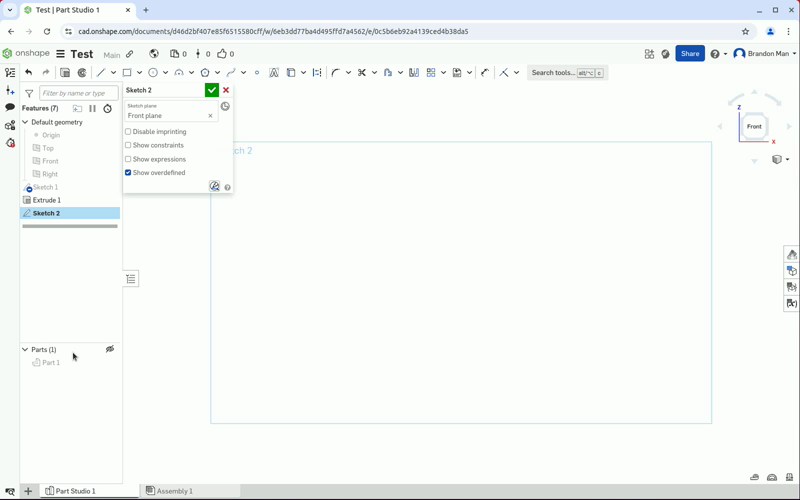
key_down(shift)
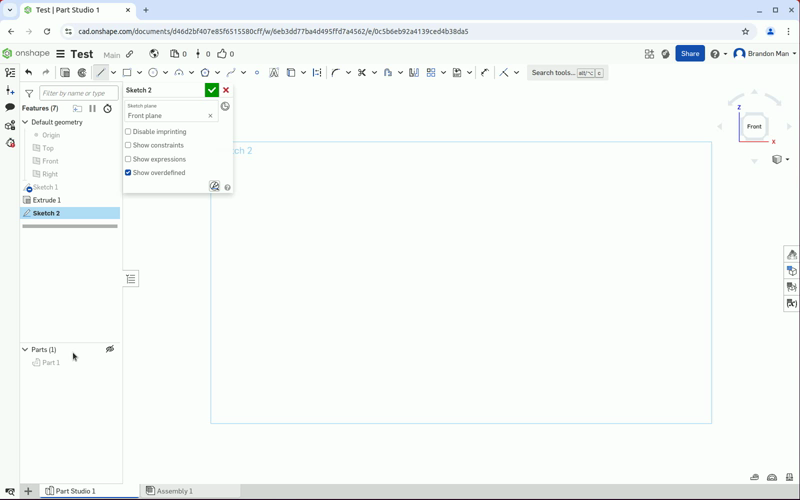
mouse_move(348, 395)
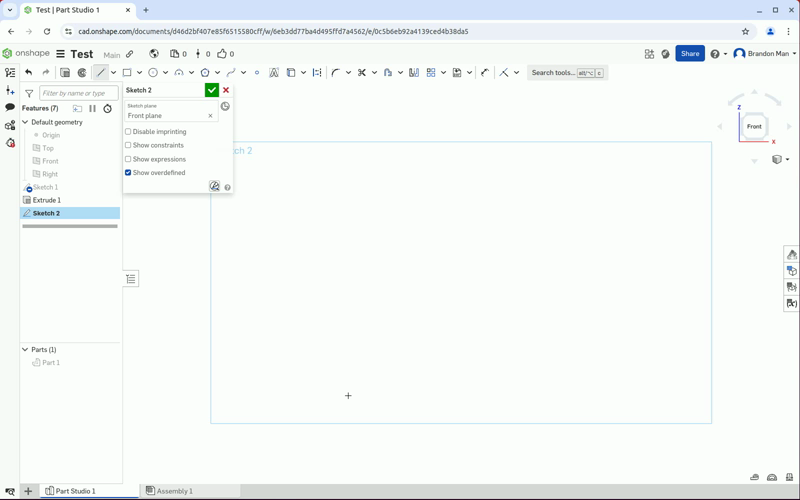
click(348, 395)
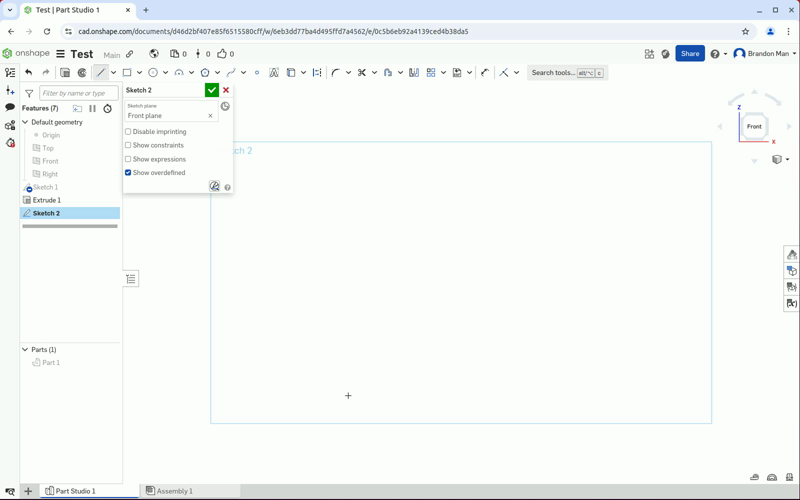
key_up(shift)
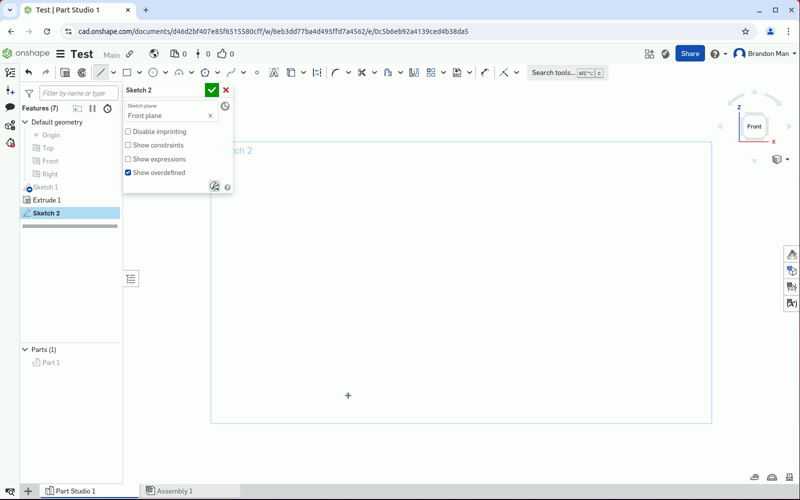
key_down(shift)
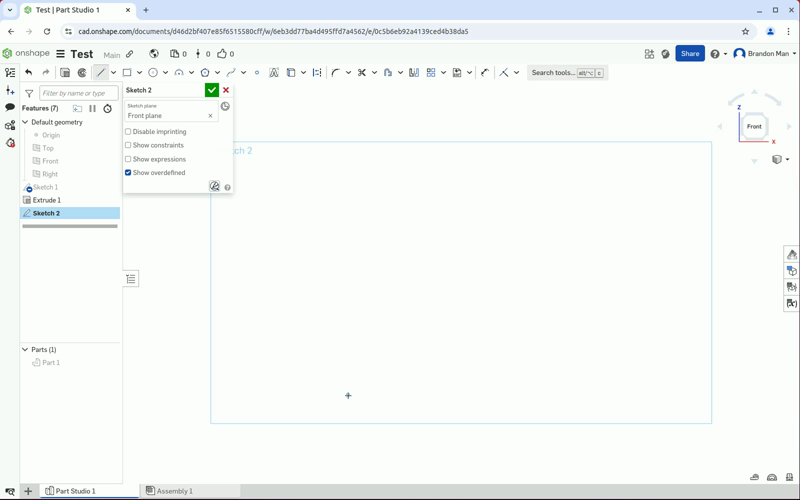
mouse_move(572, 395)
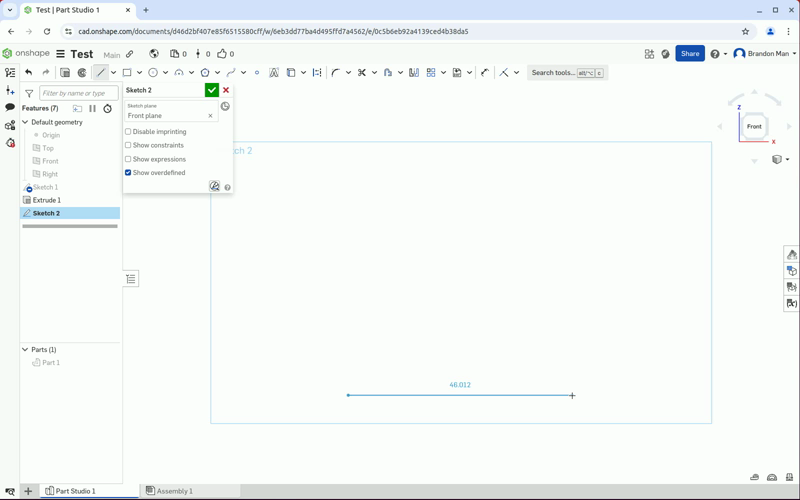
click(572, 395)
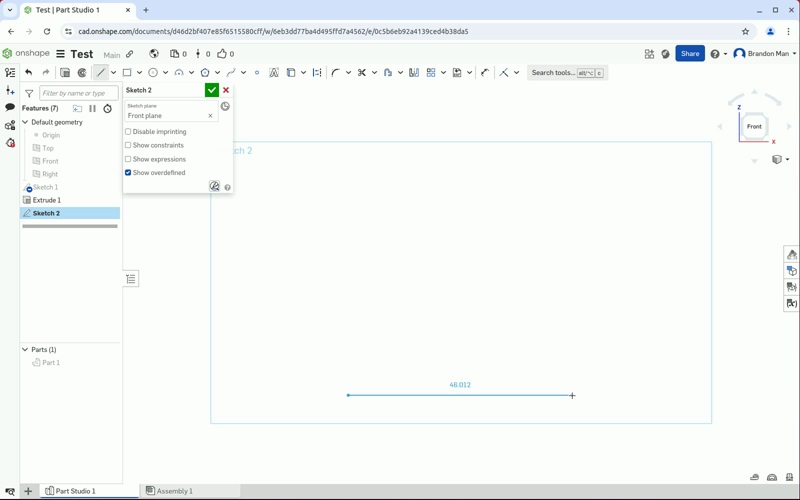
key_up(shift)
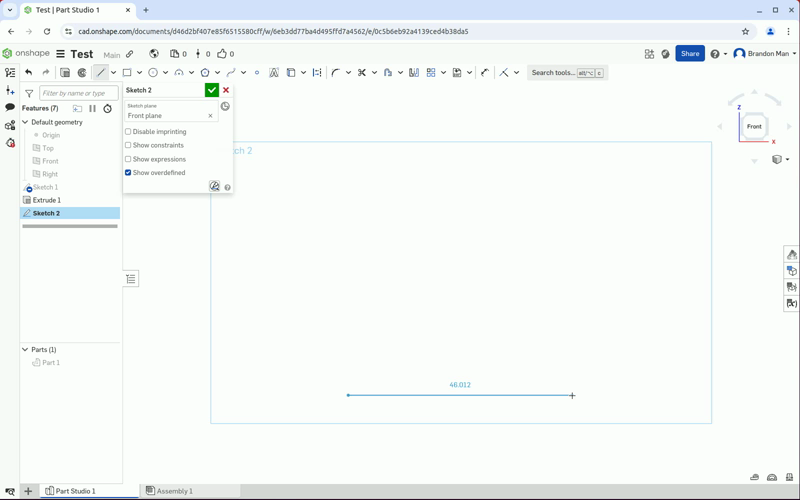
key_down(shift)
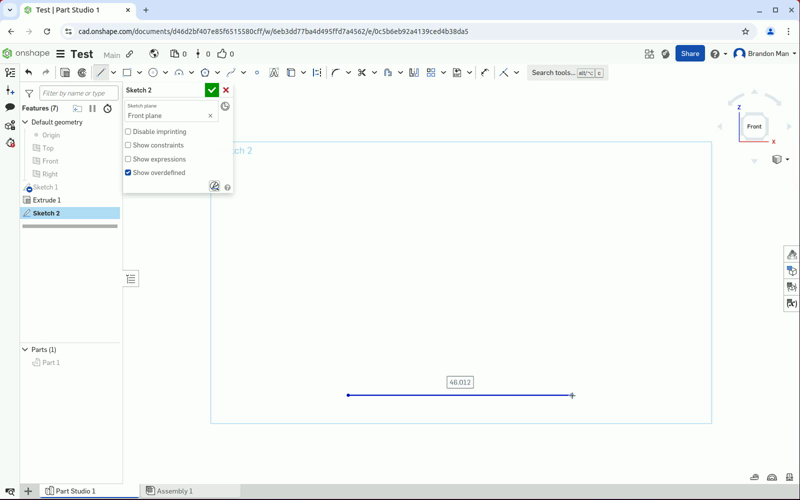
mouse_move(572, 171)
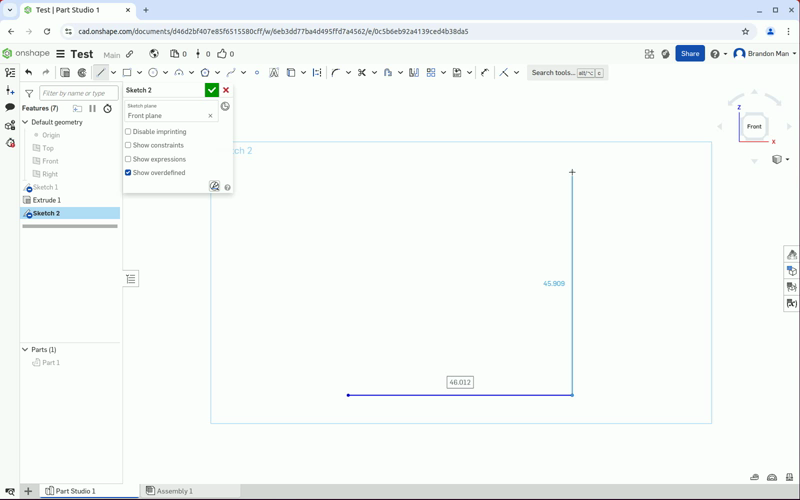
click(572, 171)
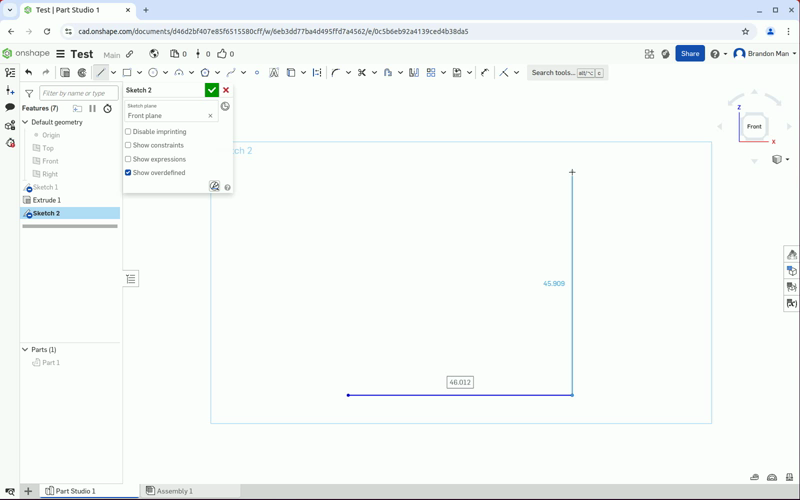
key_up(shift)
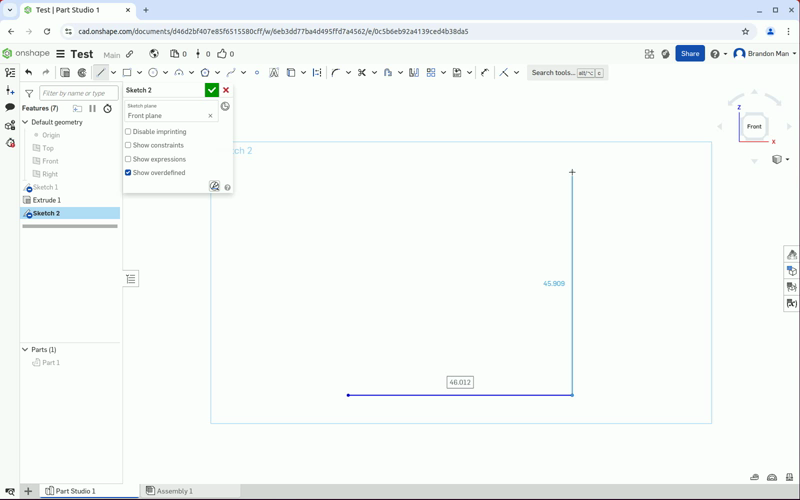
key_down(shift)
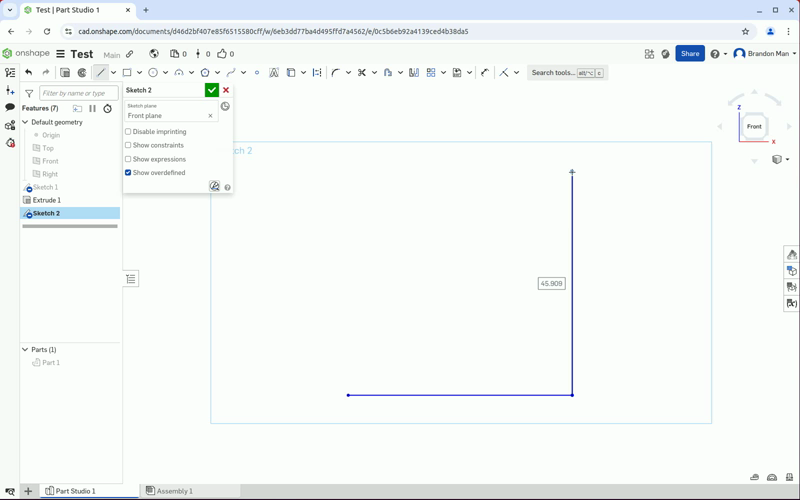
mouse_move(348, 171)
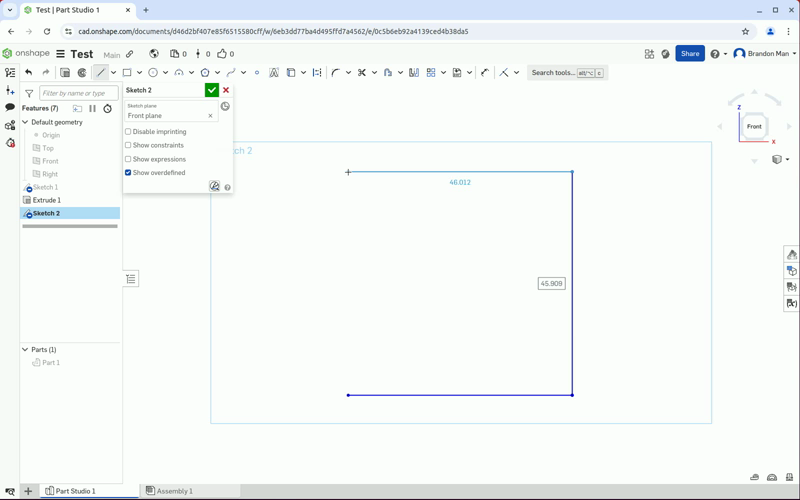
click(348, 171)
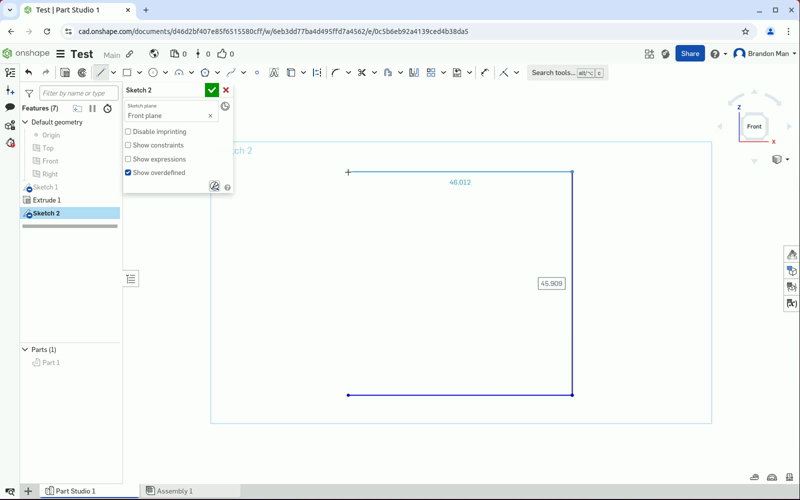
key_up(shift)
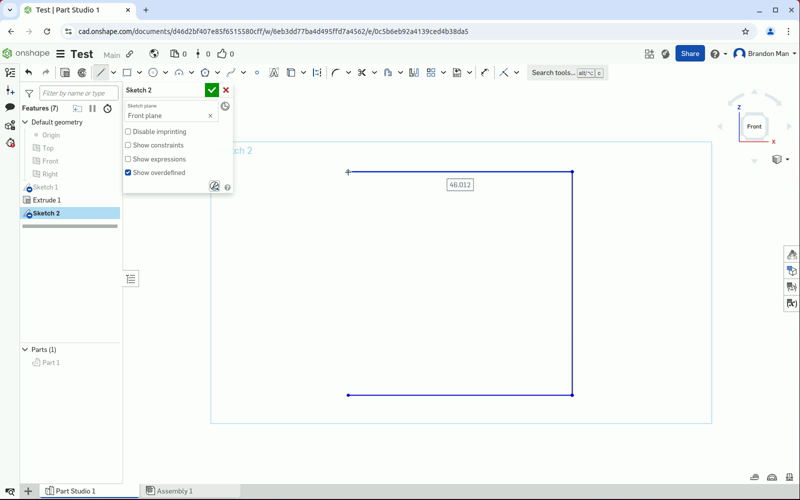
key_down(shift)
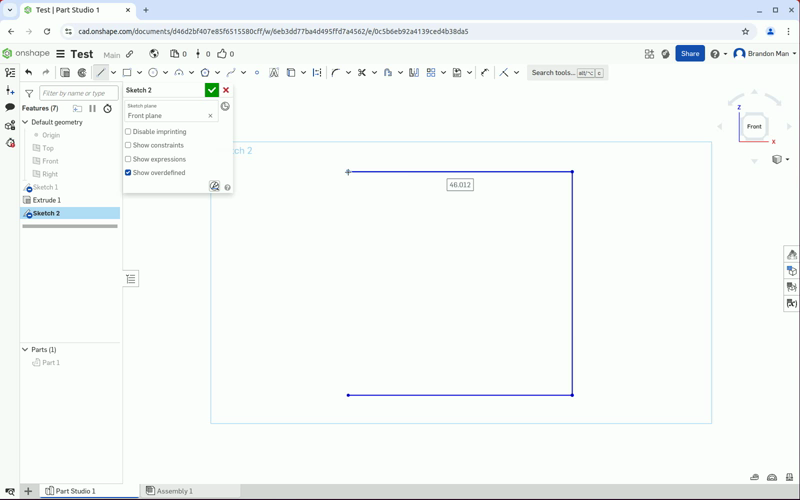
mouse_move(348, 395)
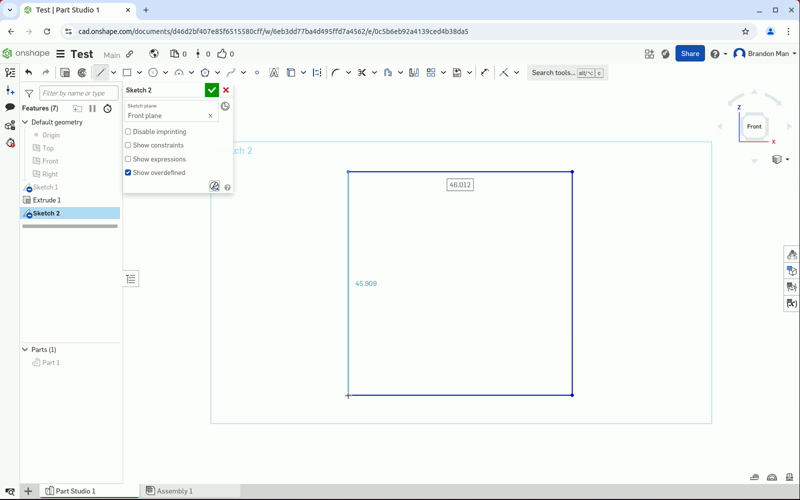
key_up(shift)
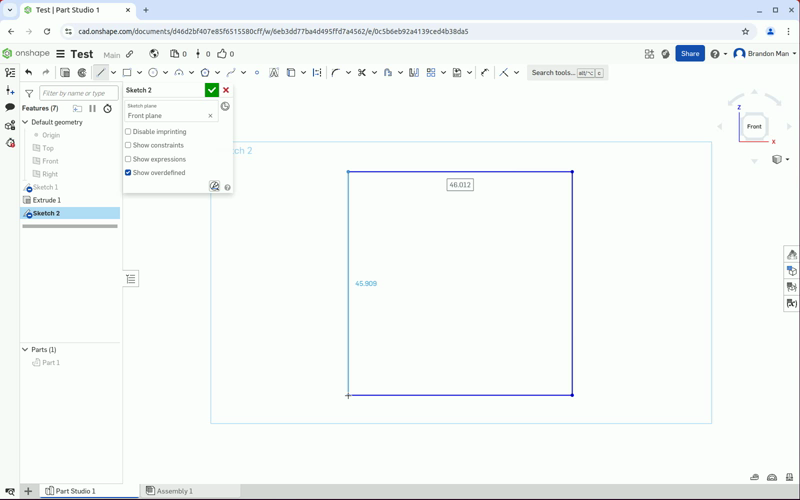
click(348, 395)
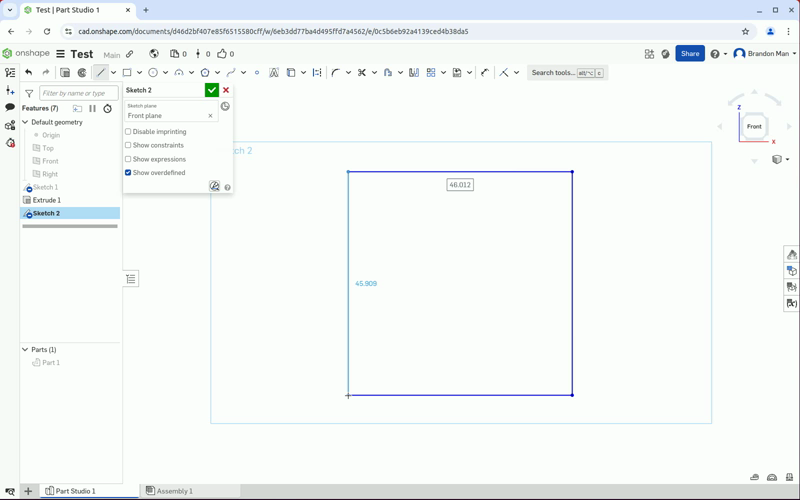
key(esc)
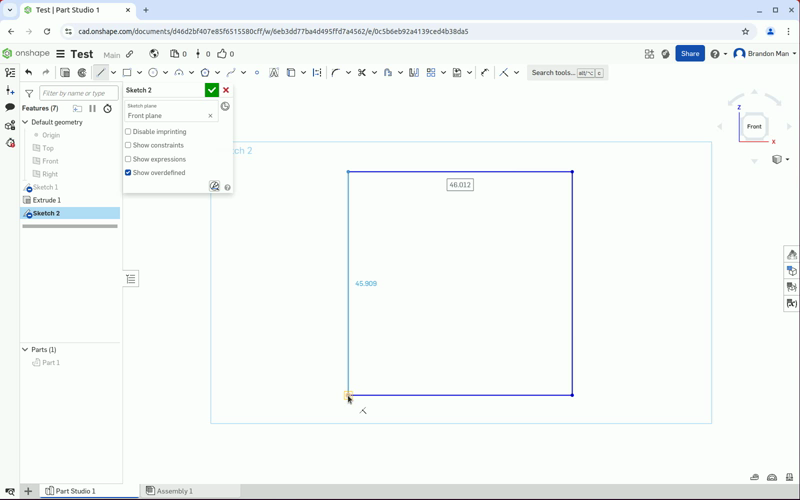
key(l)
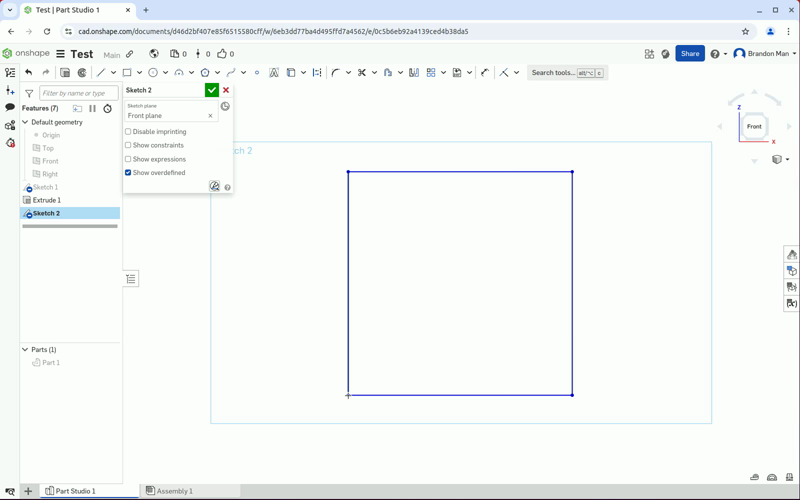
key_down(shift)
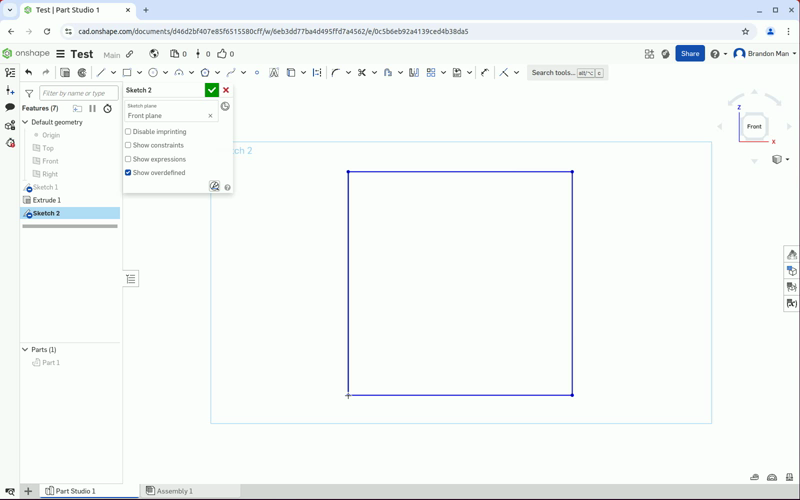
mouse_move(386, 357)
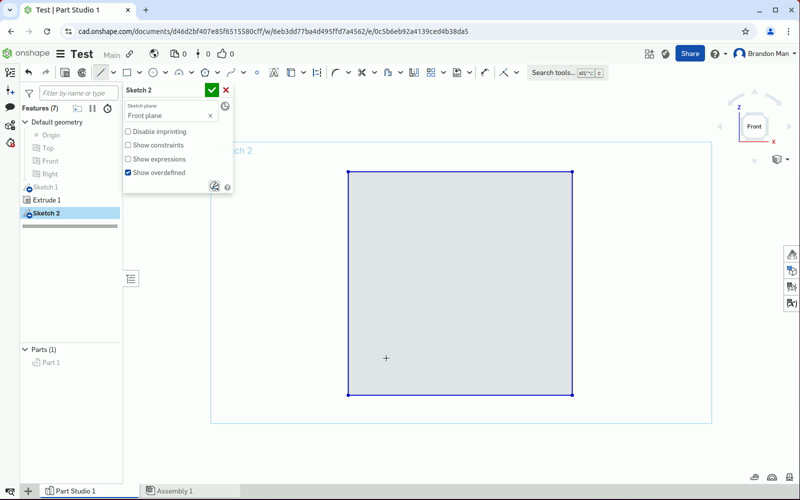
click(386, 357)
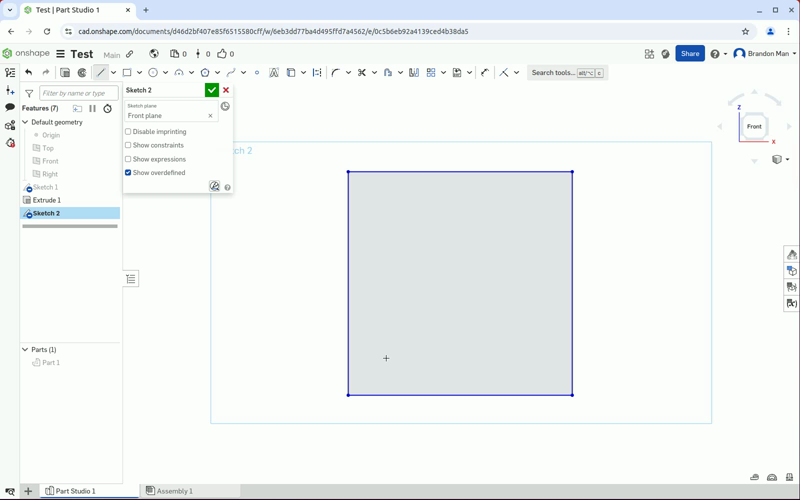
key_up(shift)
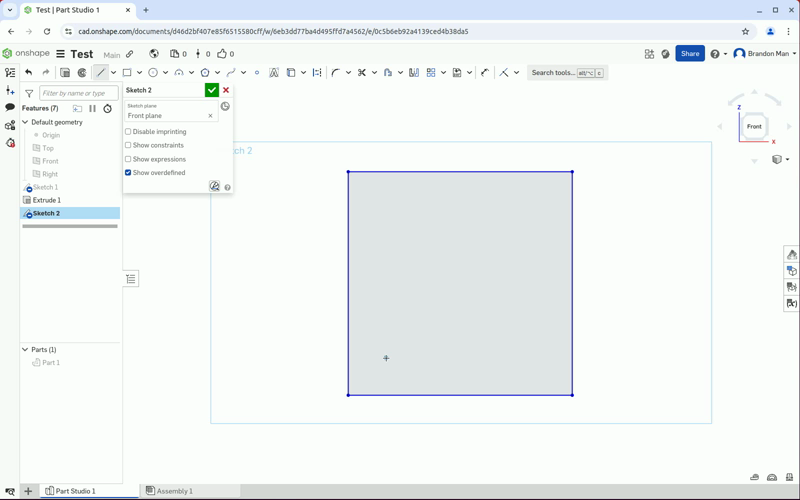
key_down(shift)
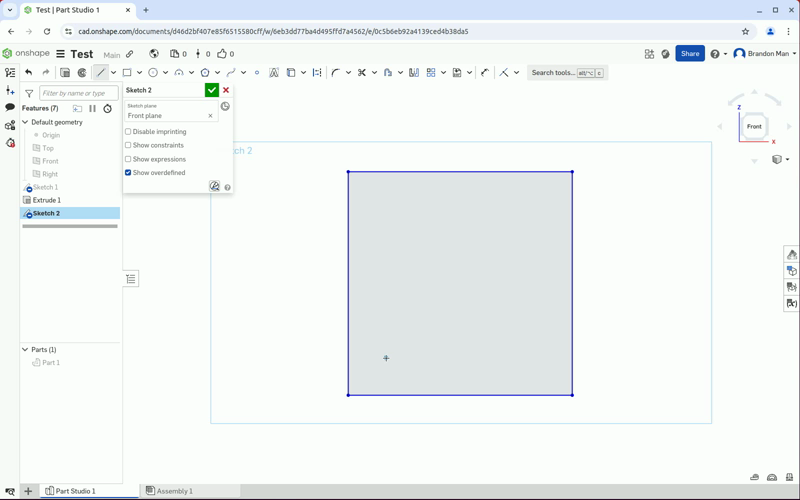
mouse_move(534, 357)
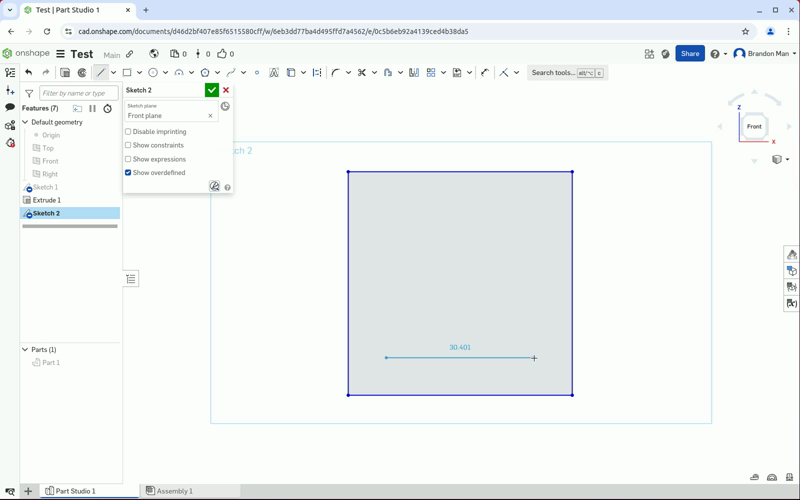
click(534, 357)
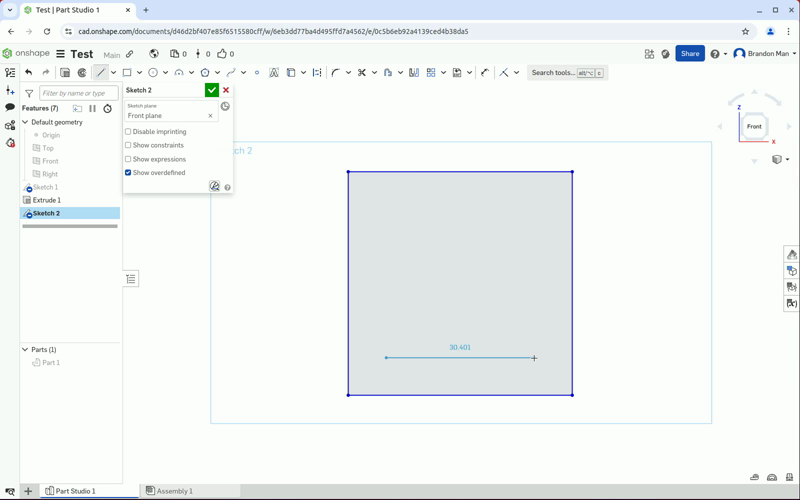
key_up(shift)
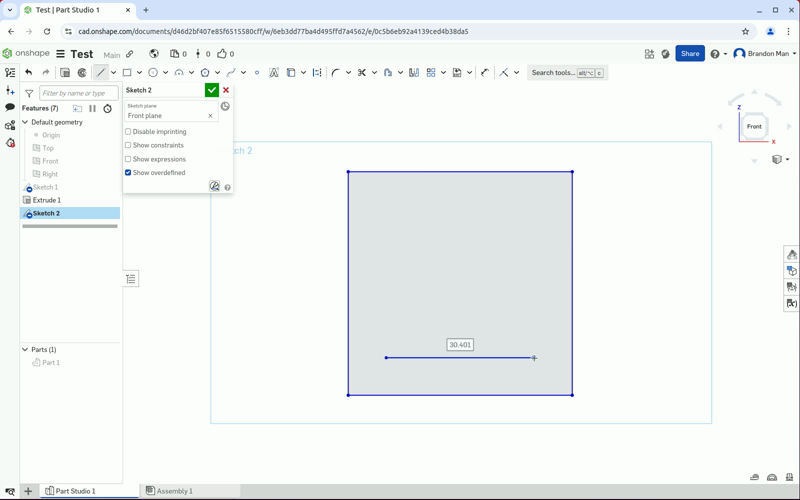
key_down(shift)
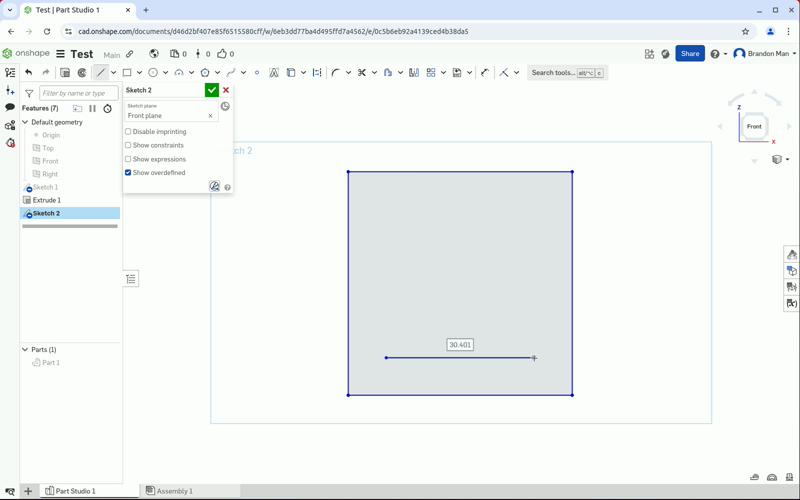
mouse_move(534, 209)
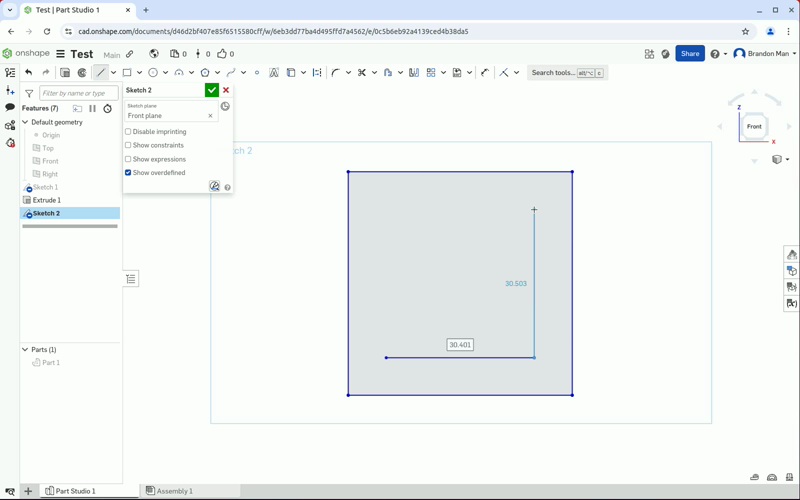
click(534, 209)
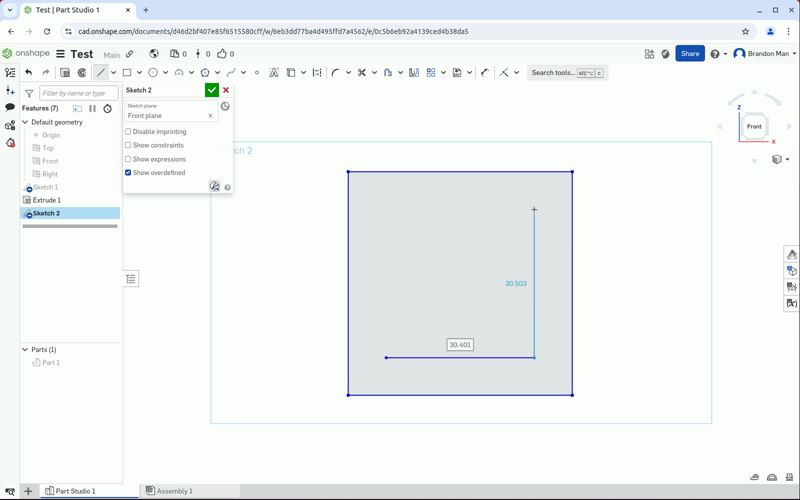
key_up(shift)
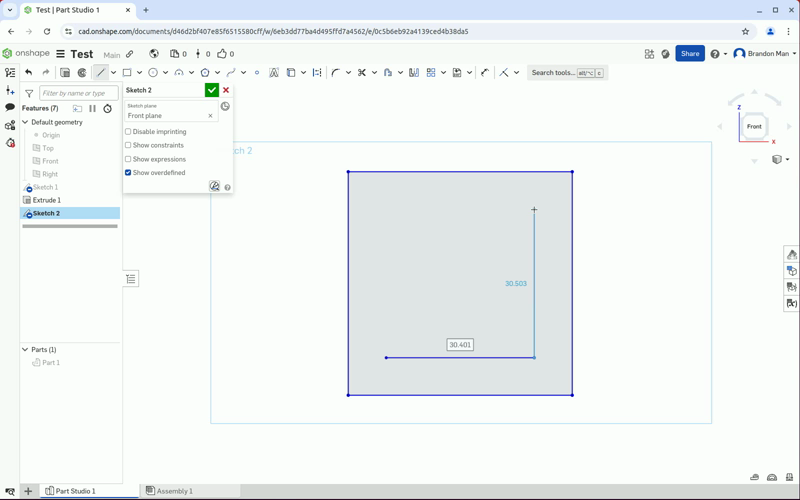
key_down(shift)
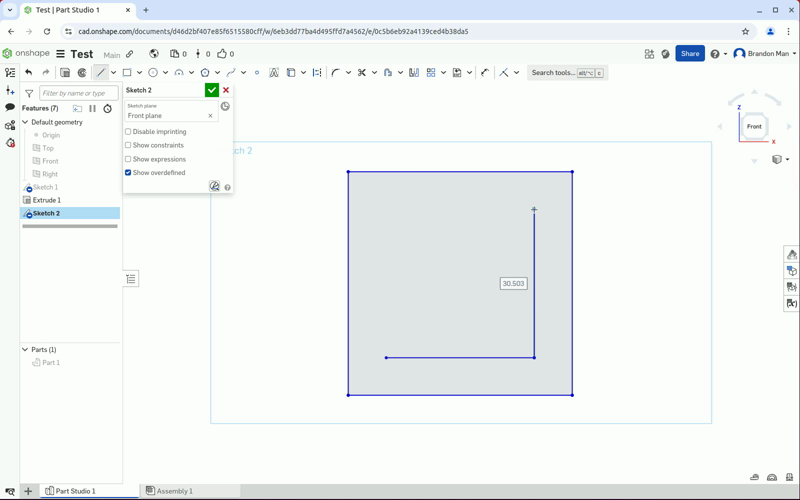
mouse_move(386, 209)
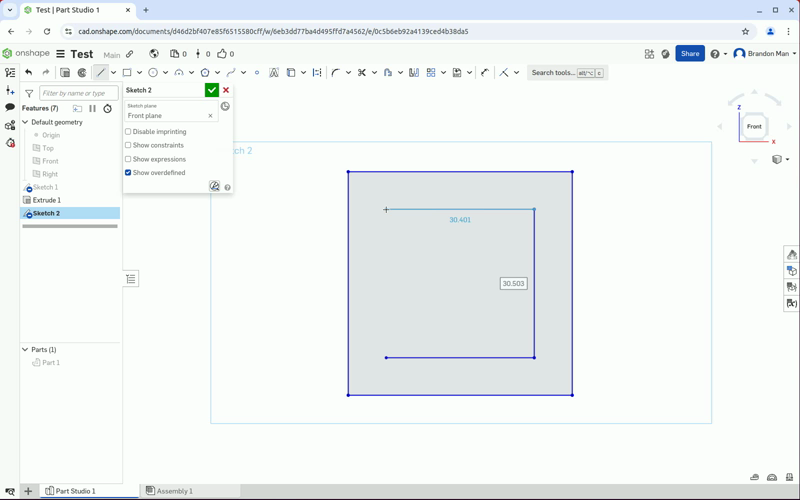
click(386, 209)
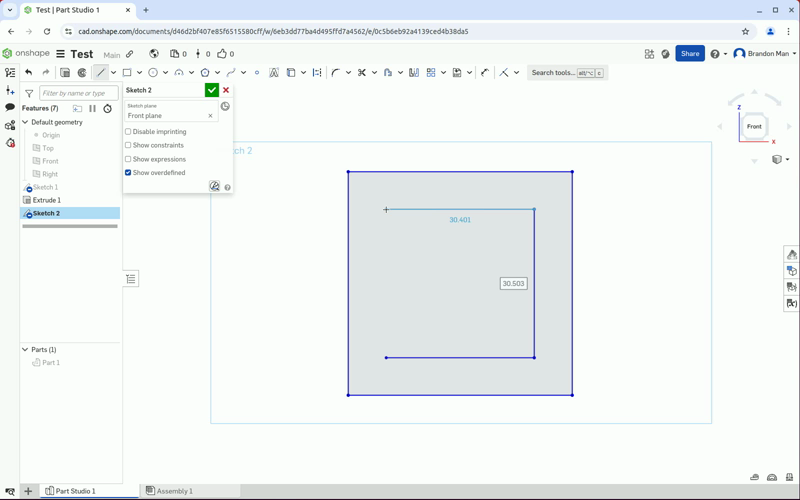
key_up(shift)
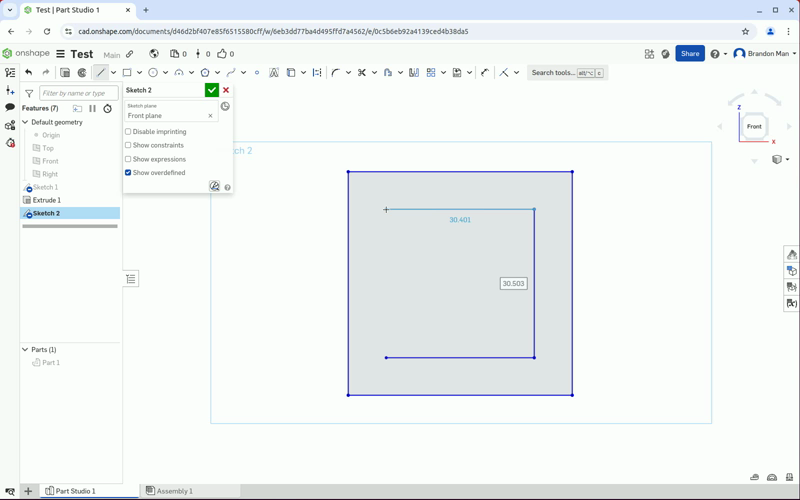
key_down(shift)
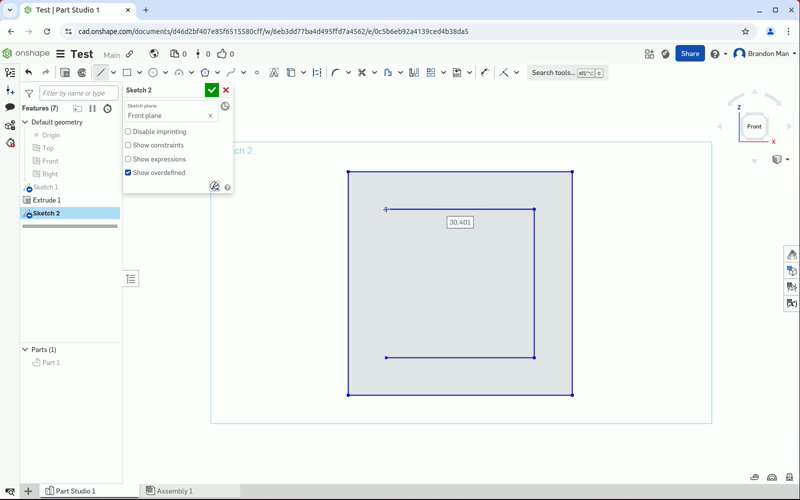
mouse_move(386, 357)
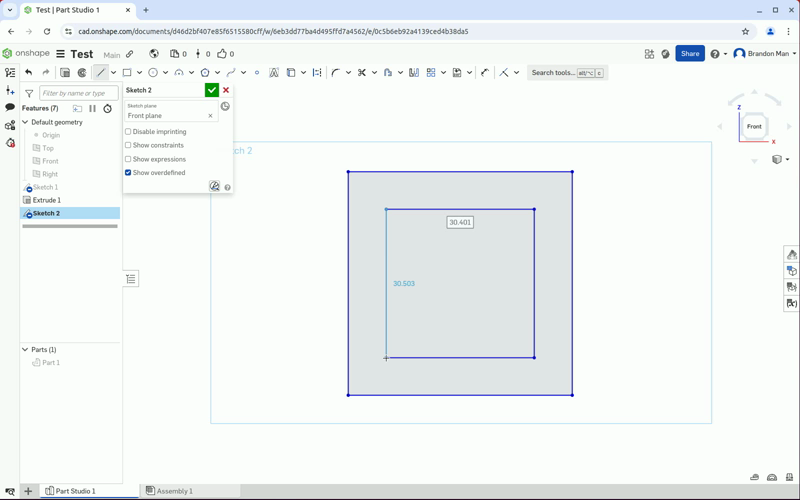
key_up(shift)
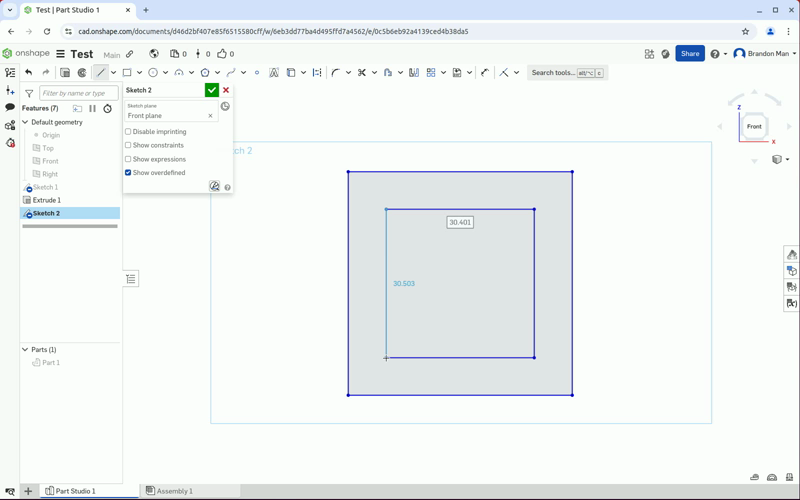
click(386, 357)
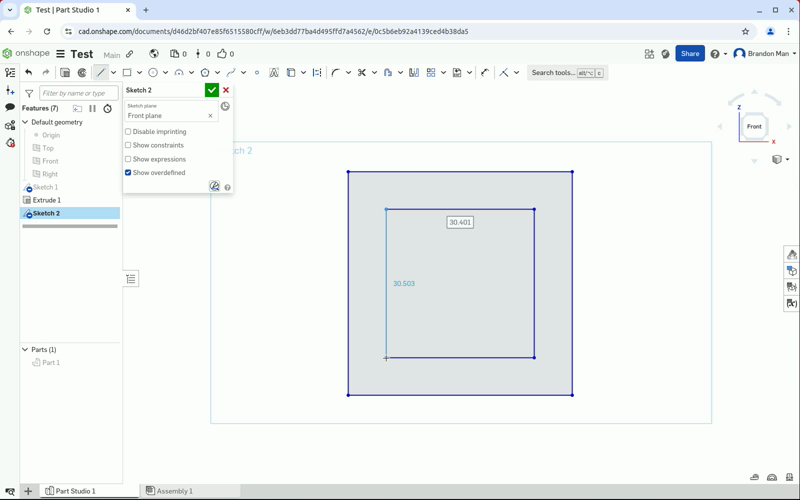
key(esc)
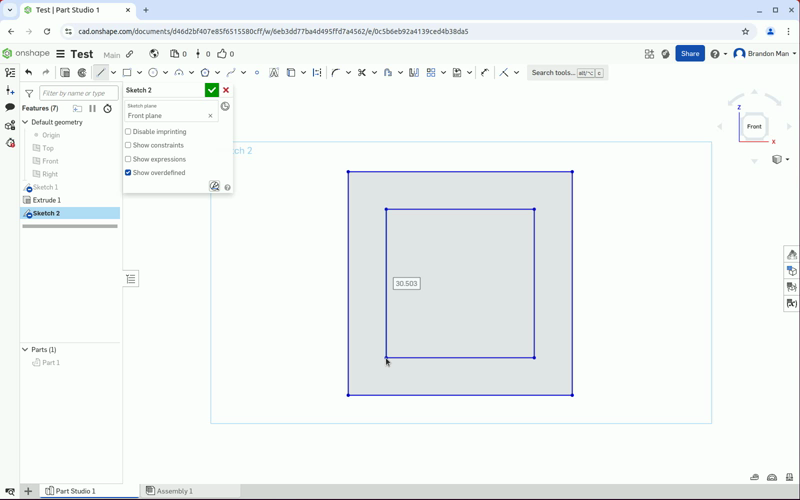
mouse_move(373, 194)
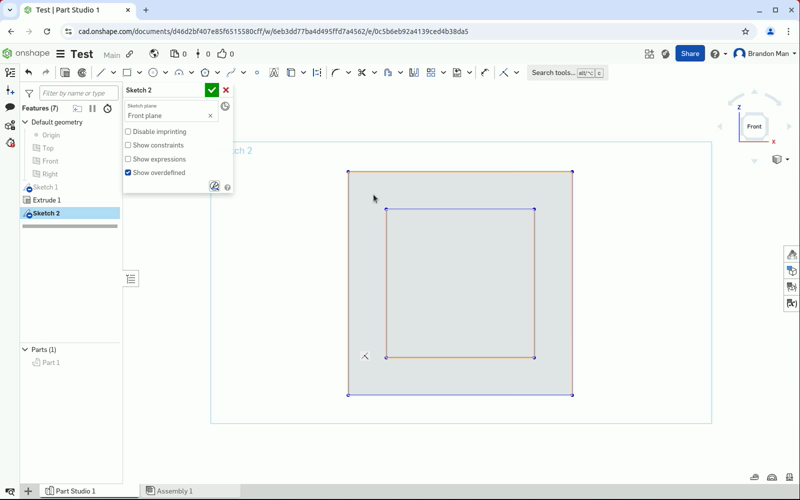
click(373, 194)
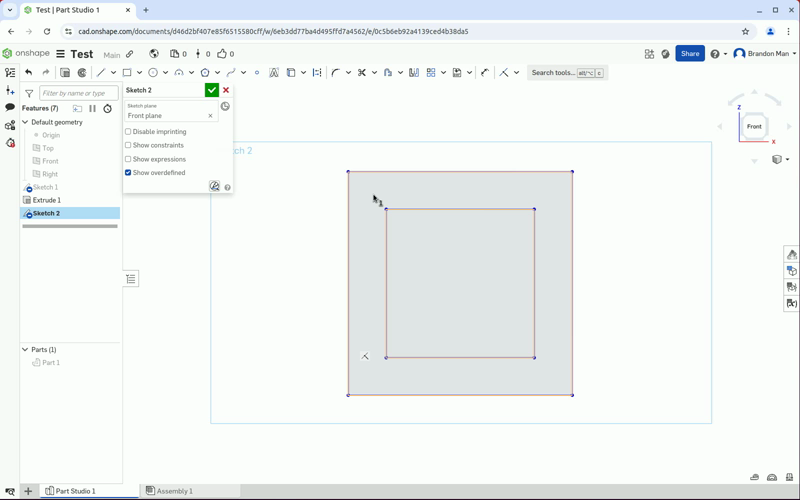
mouse_move(73, 352)
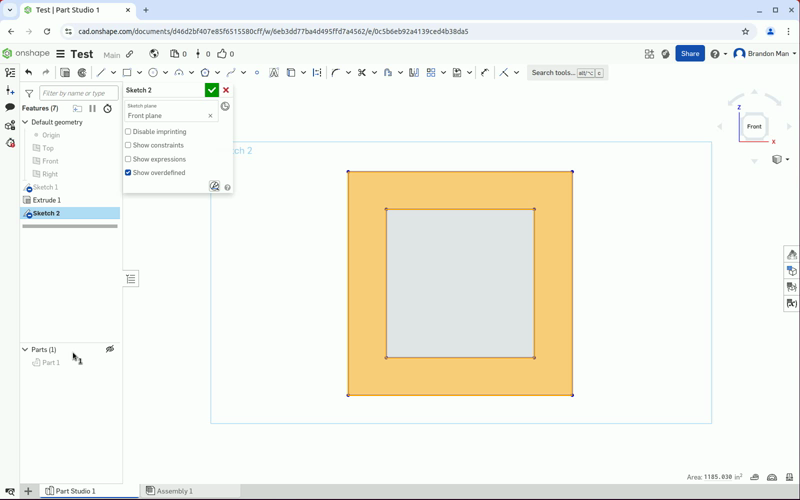
key(shift+y)
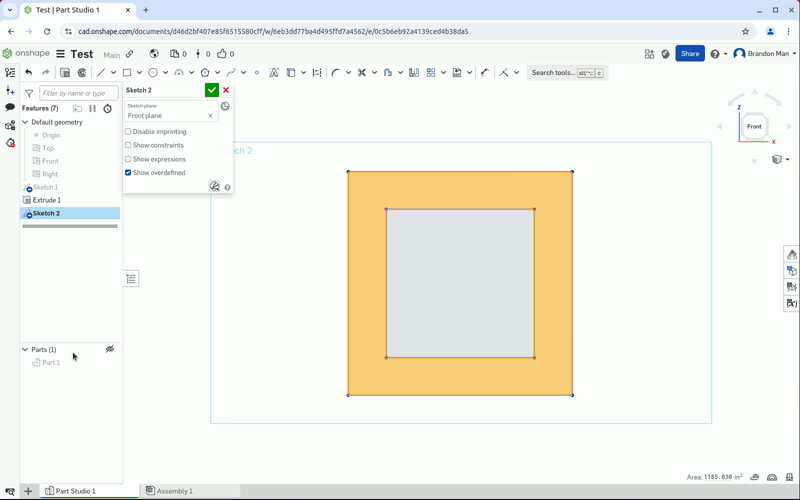
key(shift+e)
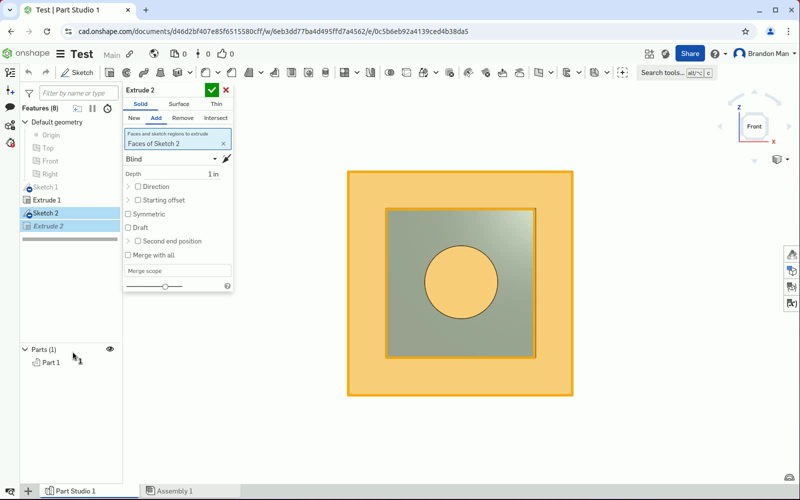
mouse_move(143, 106)
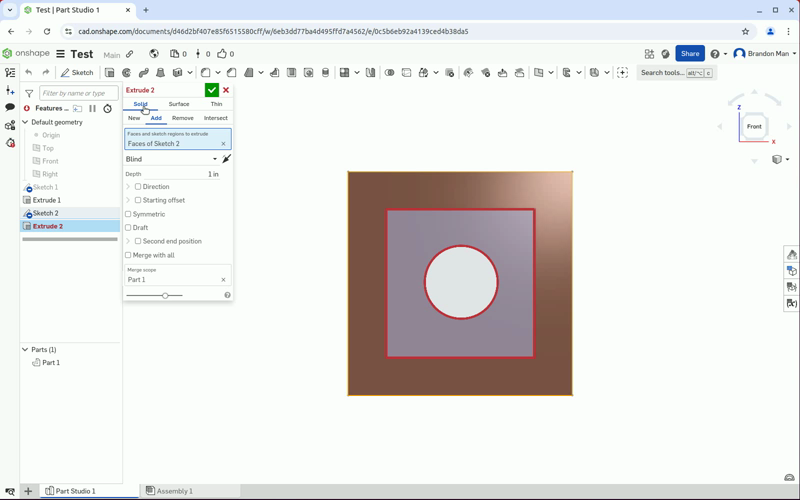
click(143, 106)
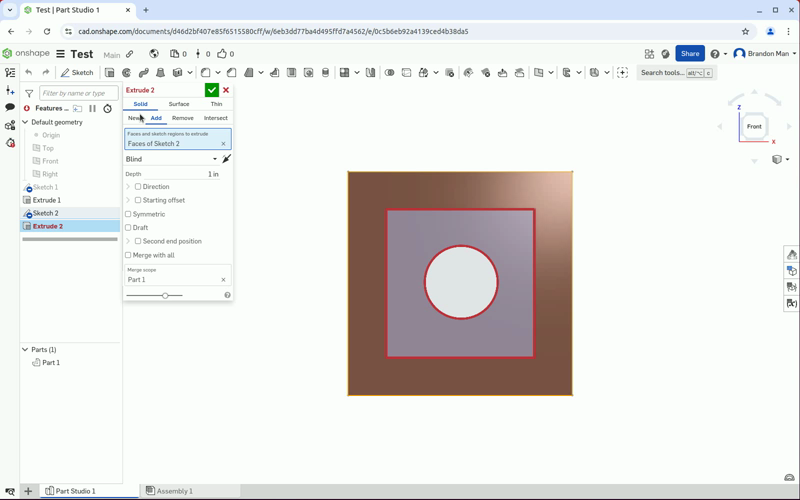
mouse_move(137, 120)
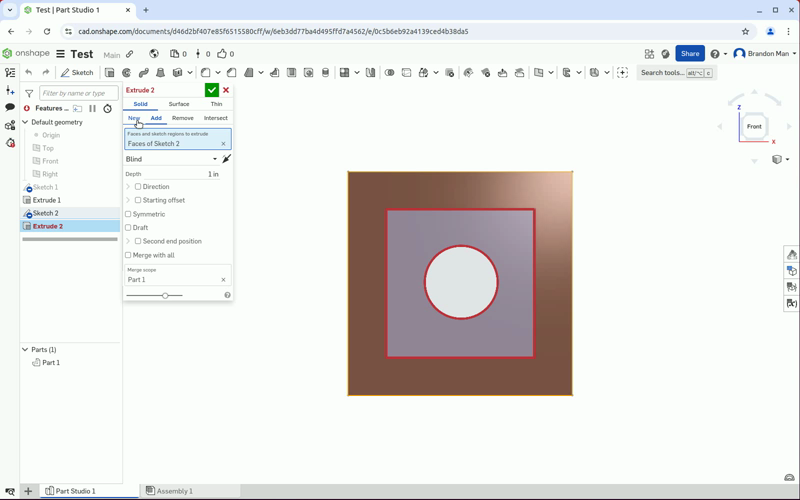
click(137, 120)
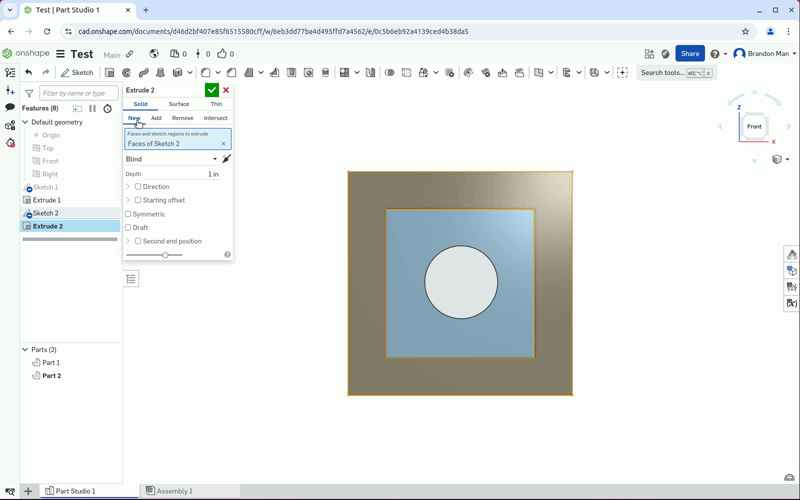
key(tab, 4)
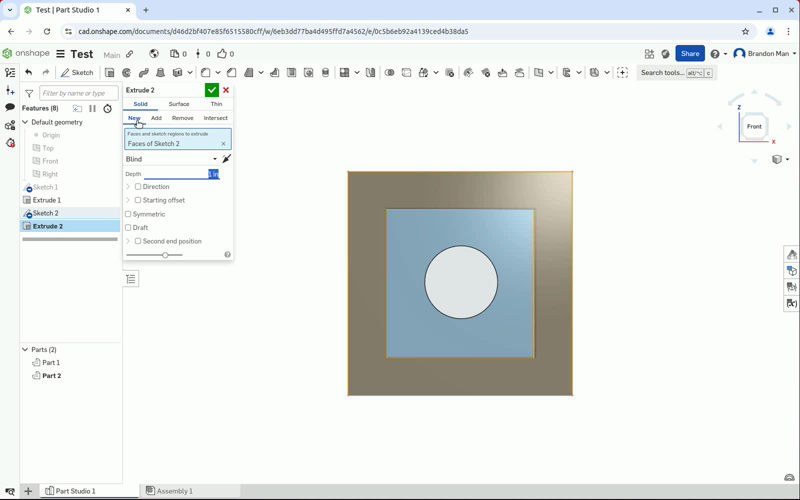
text(15.405)
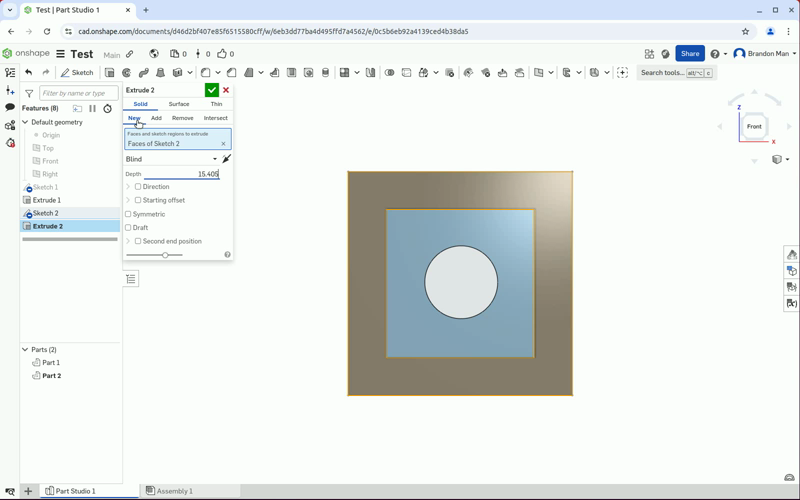
key(enter)
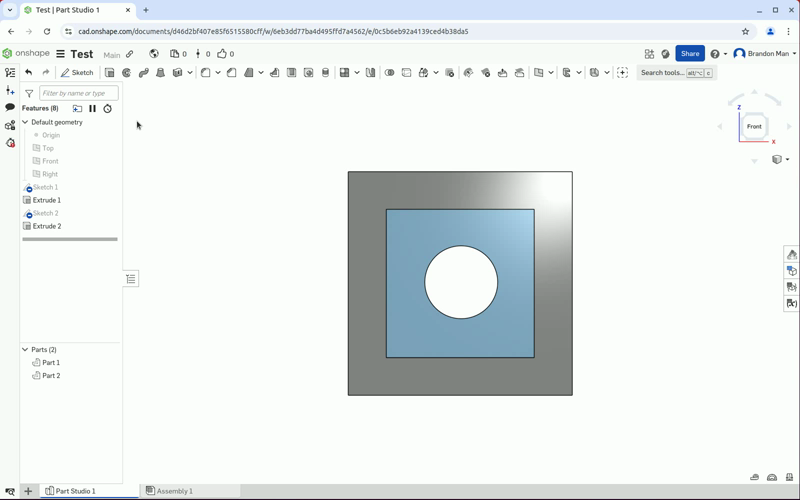
key(shift+h)
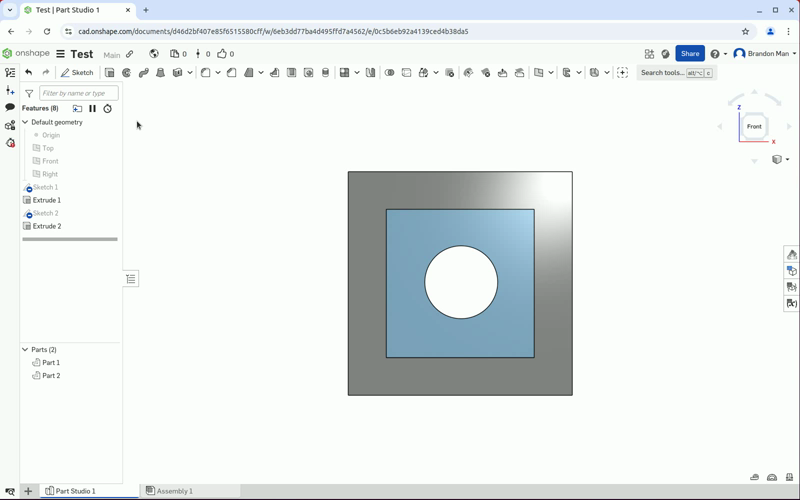
key(shift+h)
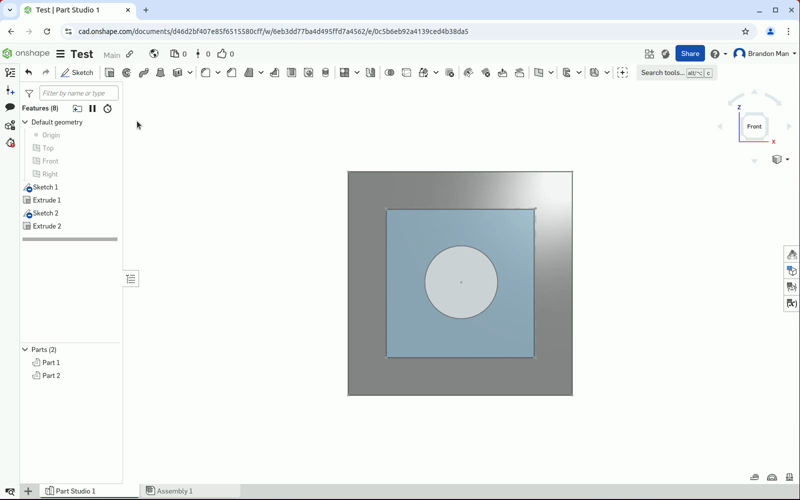
key(shift+7)
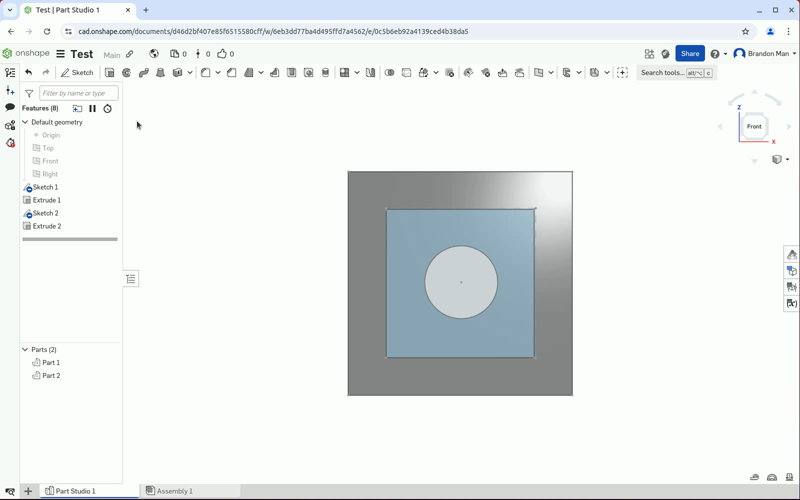
key(left, 2)
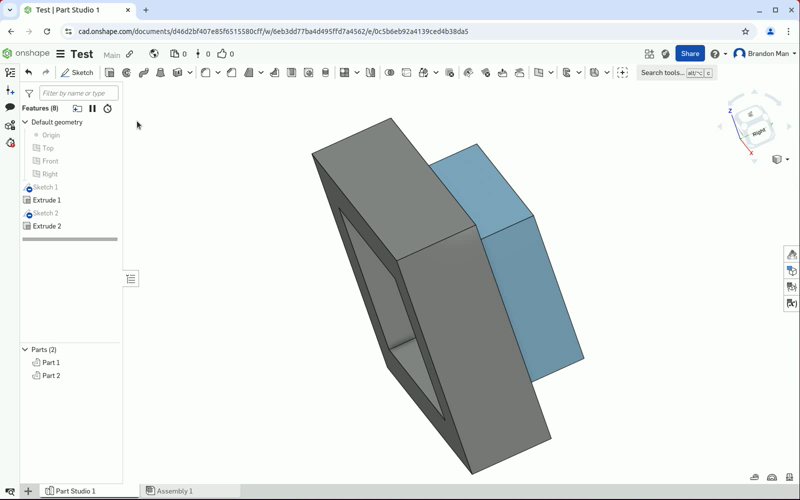
key(down, 2)
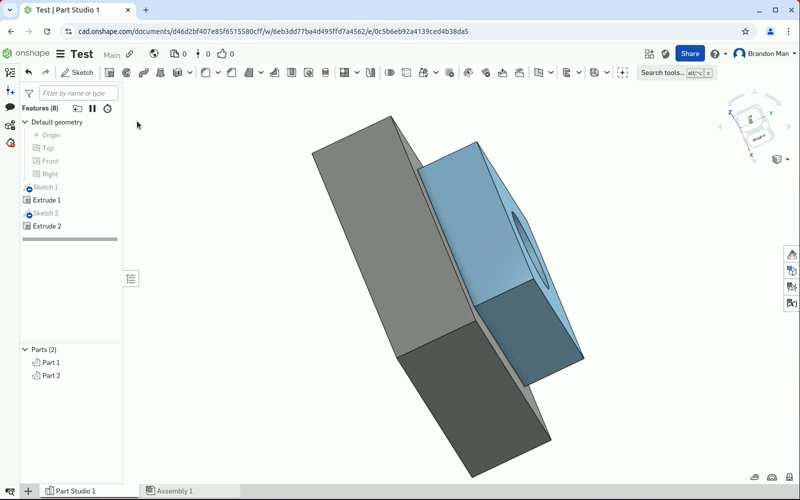
key(up, 2)
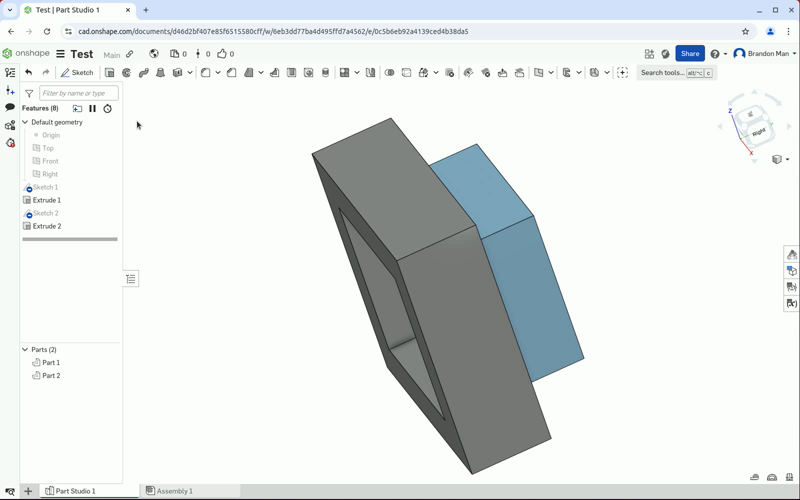
key(right, 2)
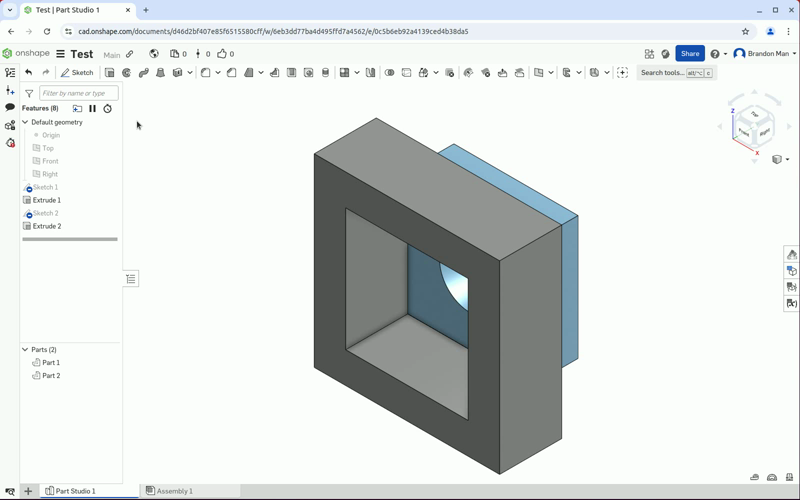
mouse_move(73, 189)
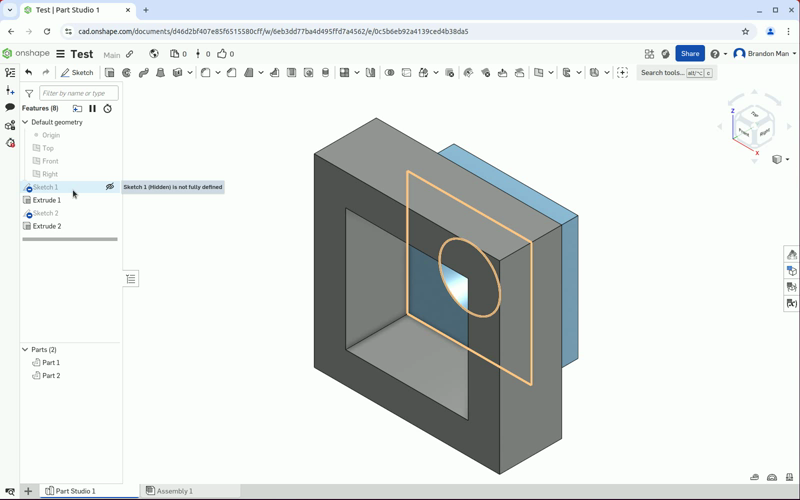
click(73, 189)